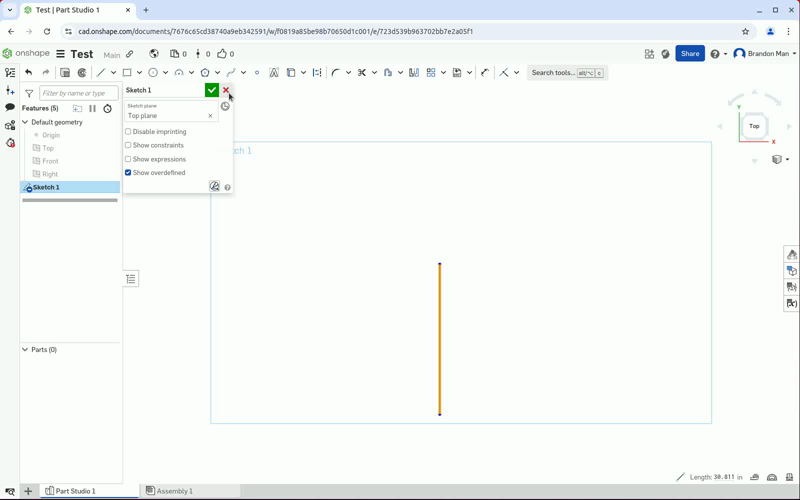
key(shift+h)
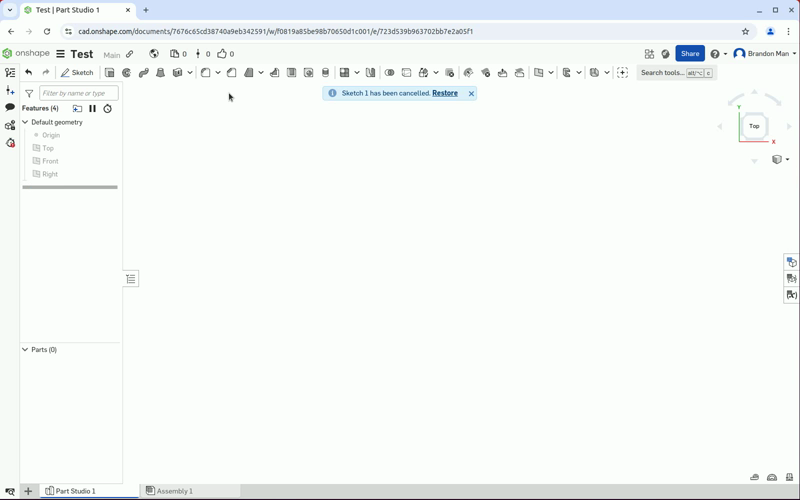
mouse_move(73, 352)
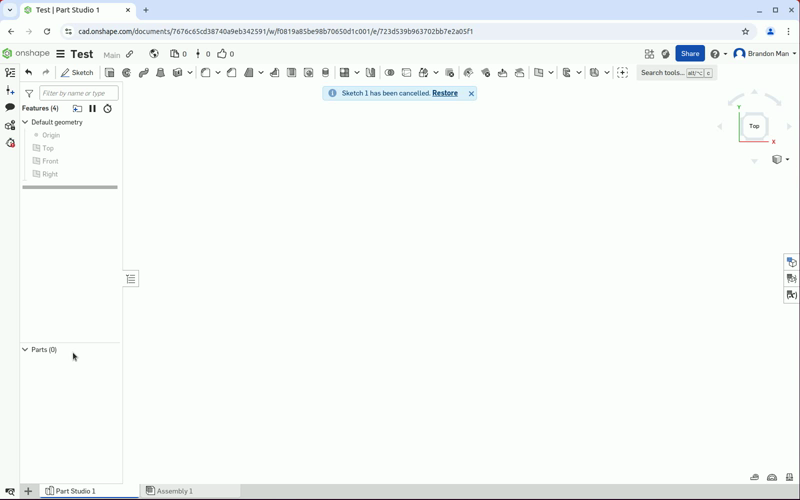
key(y)
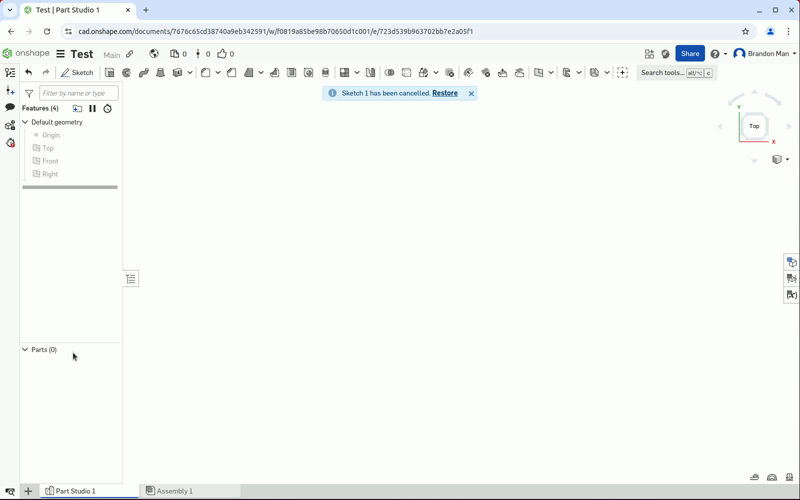
key(shift+p)
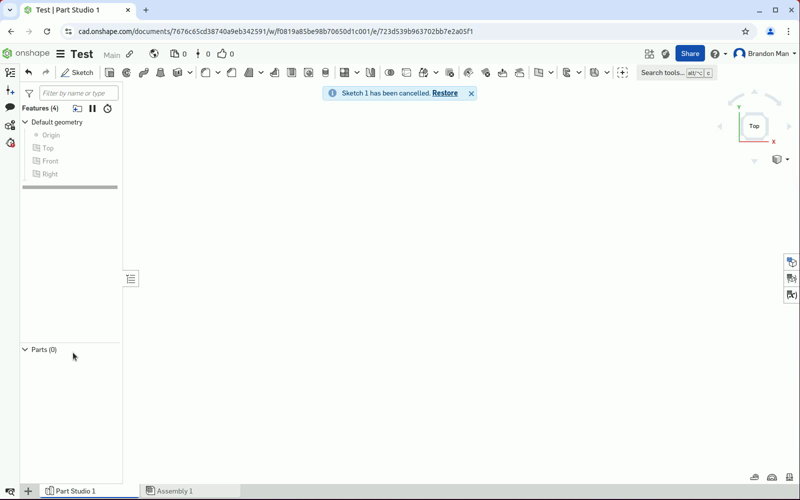
key(space)
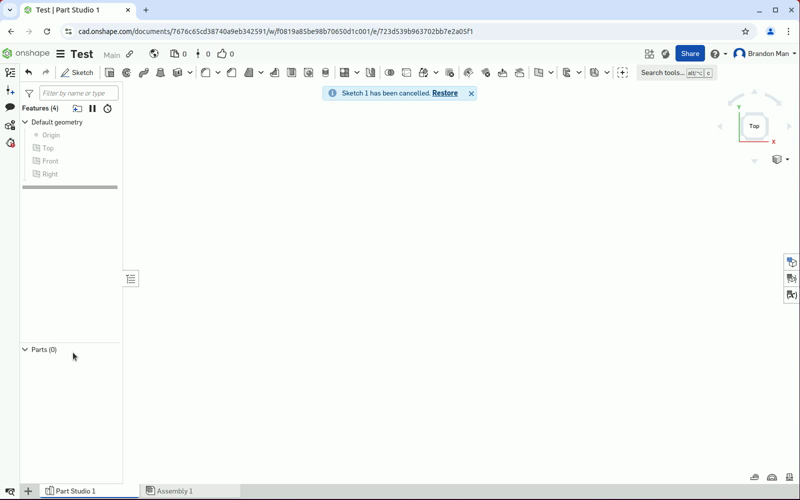
key_down(shift)
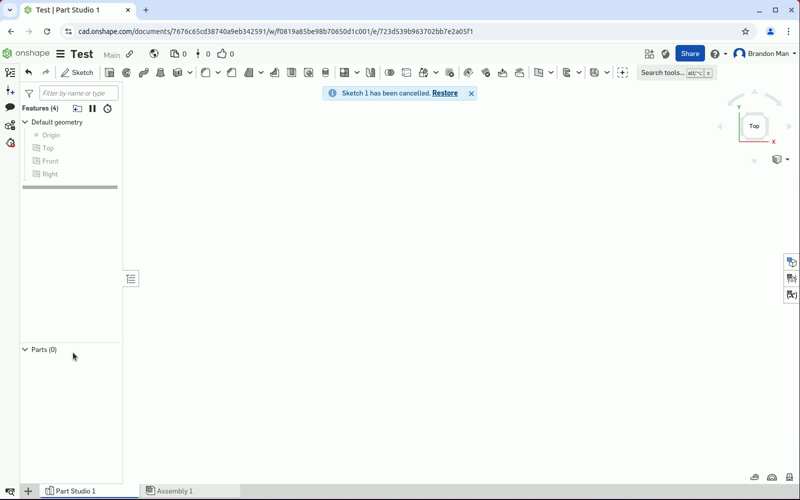
key(up)
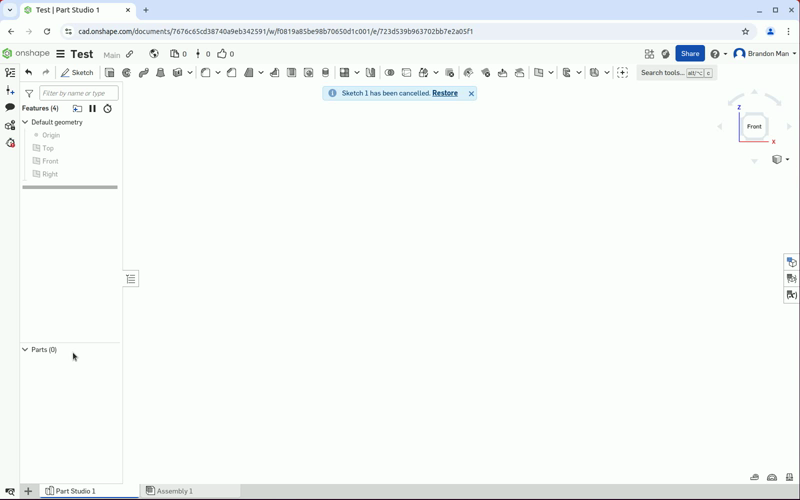
key_up(shift)
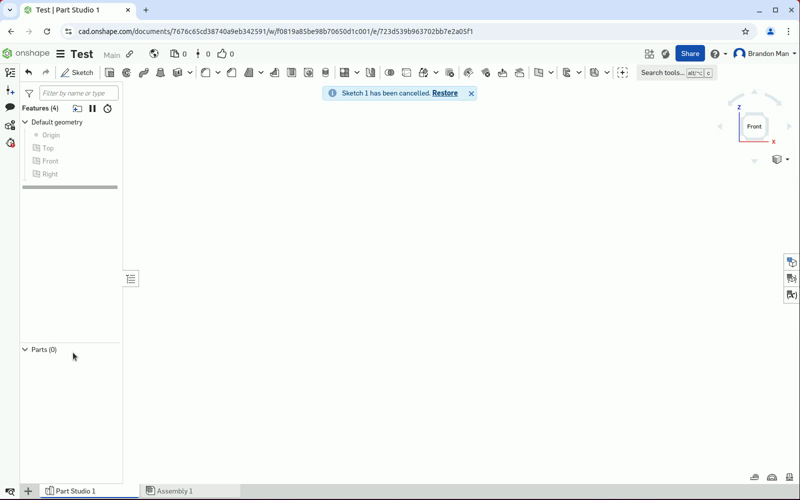
mouse_move(73, 352)
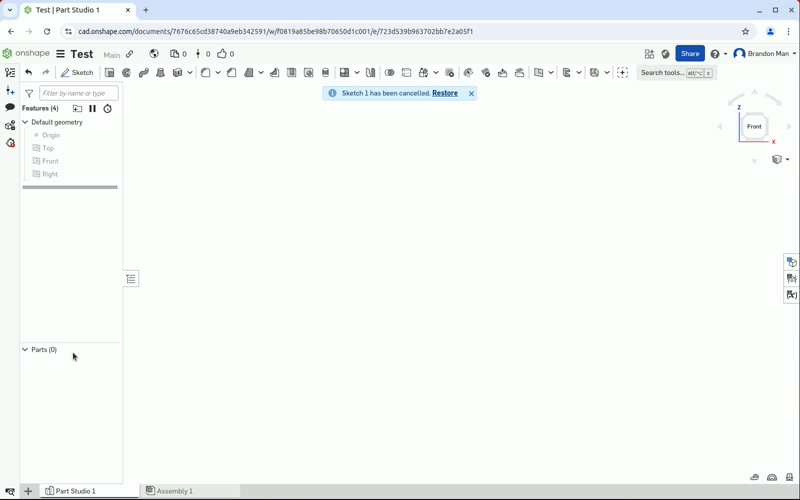
key(shift+y)
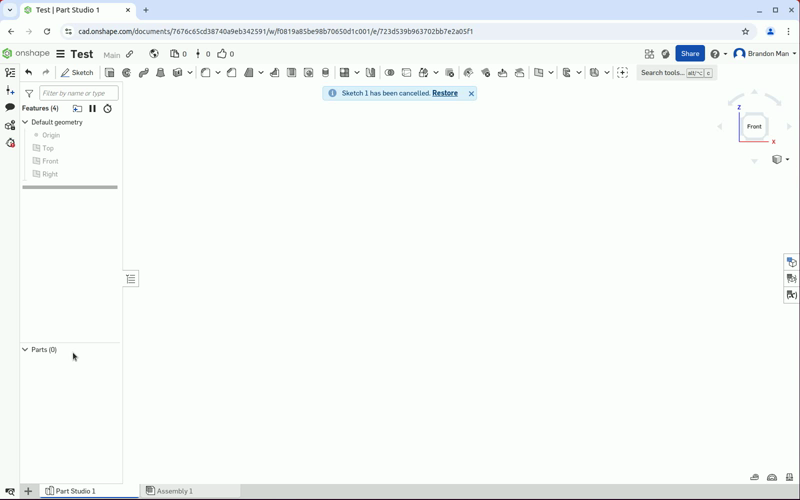
key(shift+s)
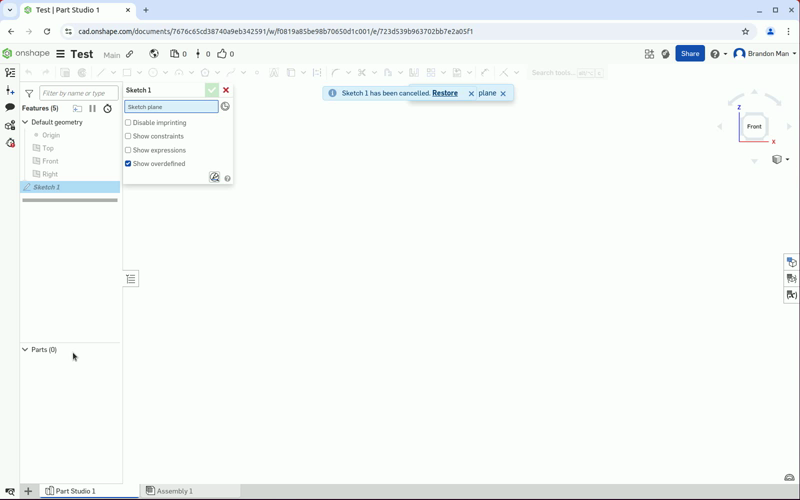
mouse_move(73, 163)
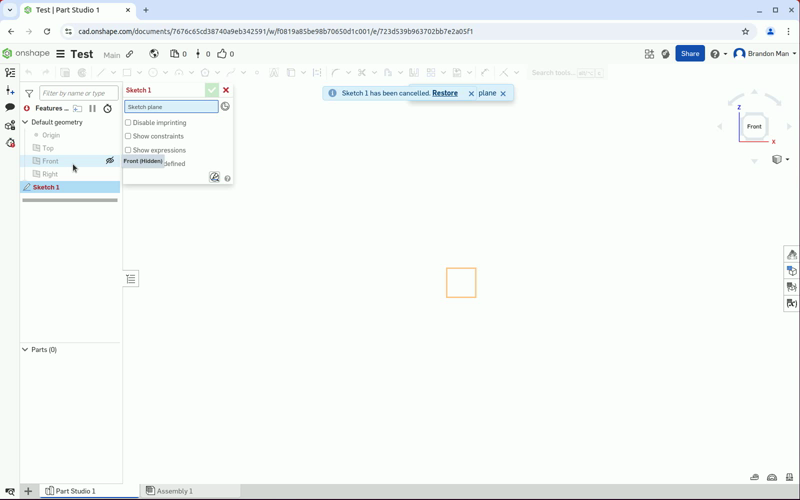
click(73, 163)
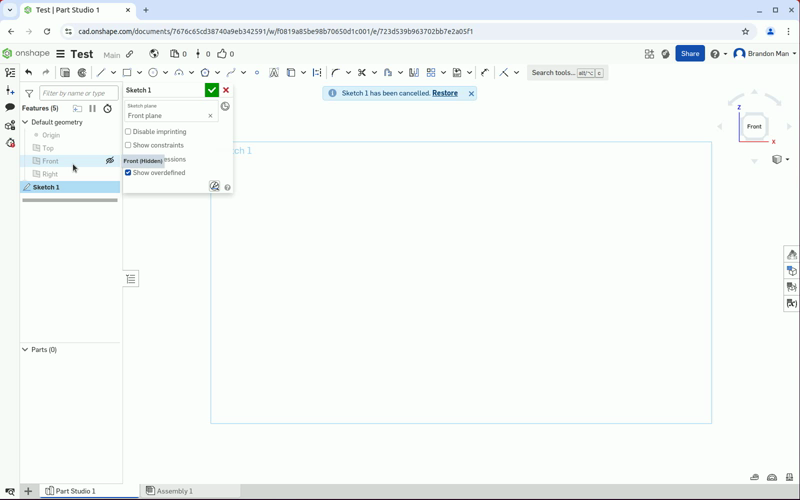
mouse_move(73, 352)
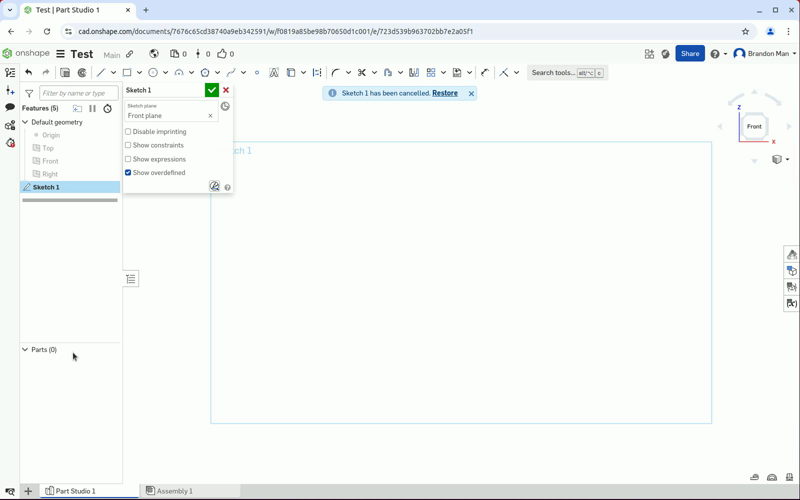
key(y)
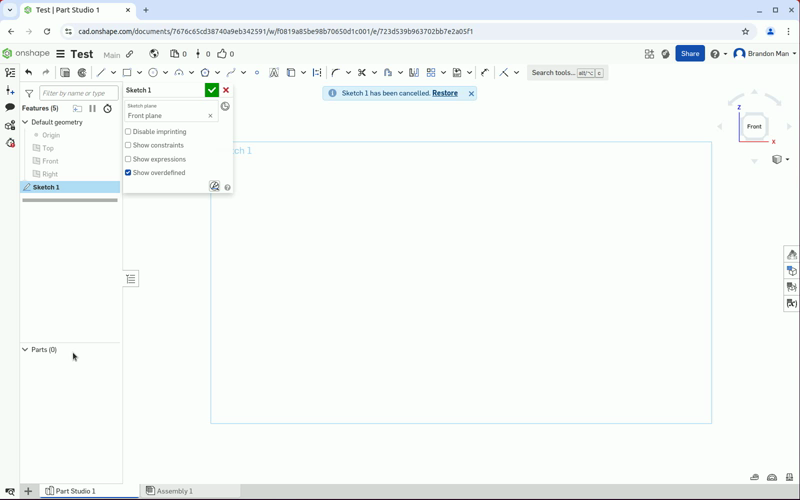
key(c)
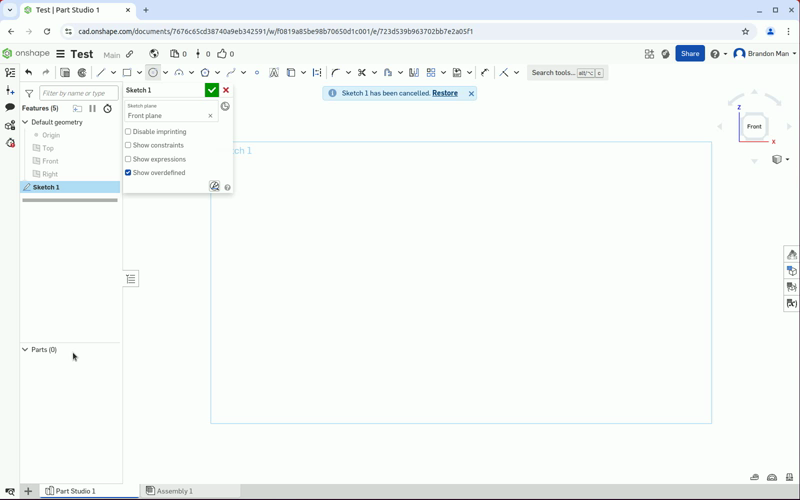
key_down(shift)
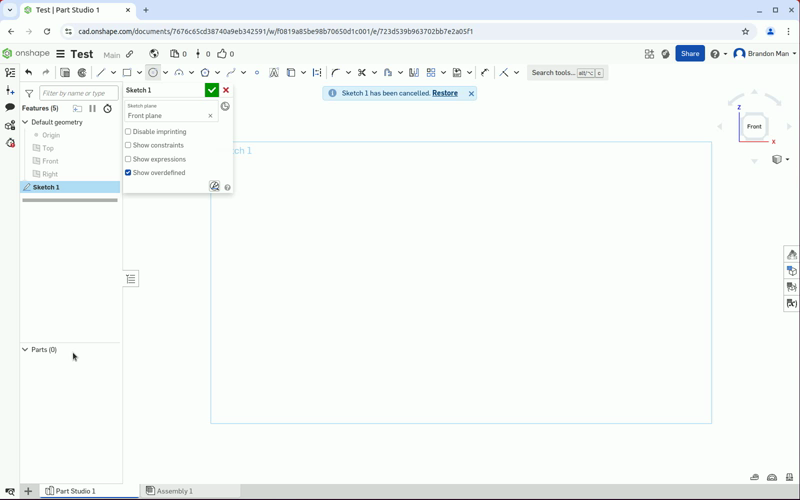
mouse_move(461, 282)
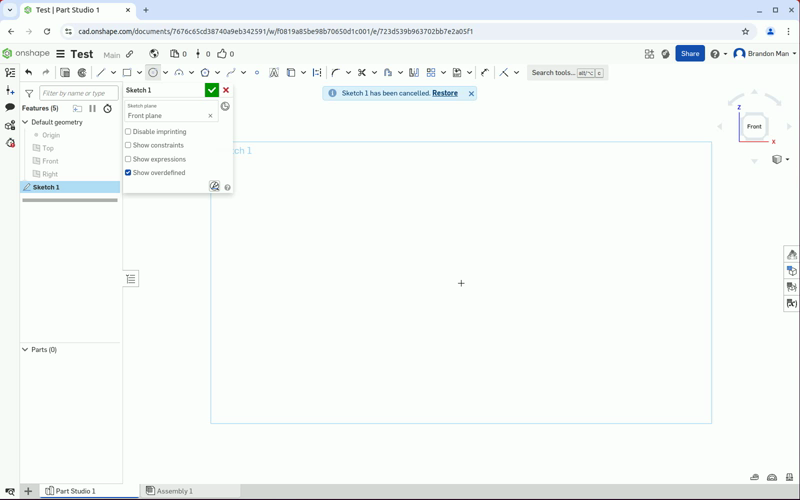
click(461, 282)
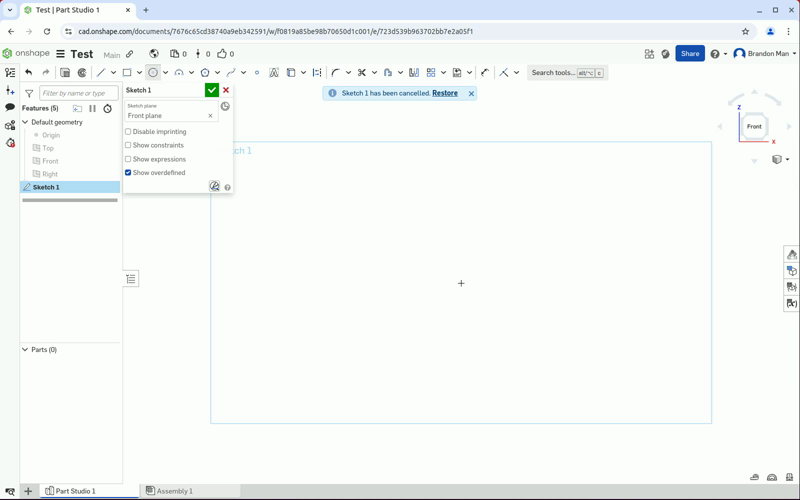
key_up(shift)
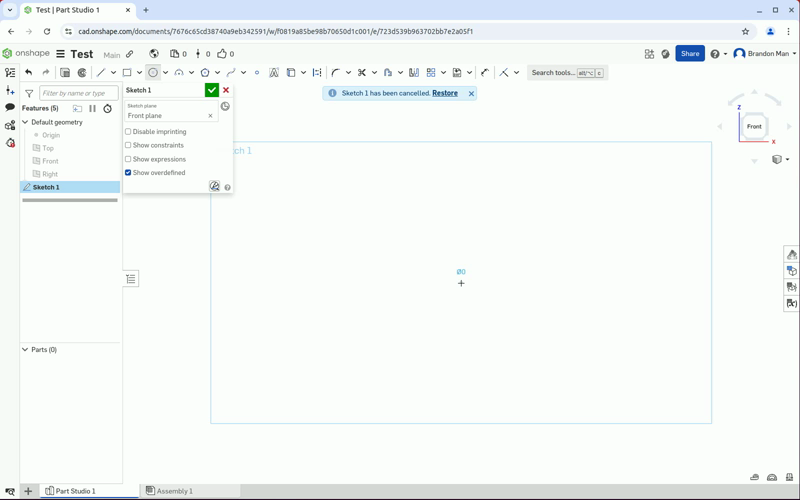
mouse_move(574, 282)
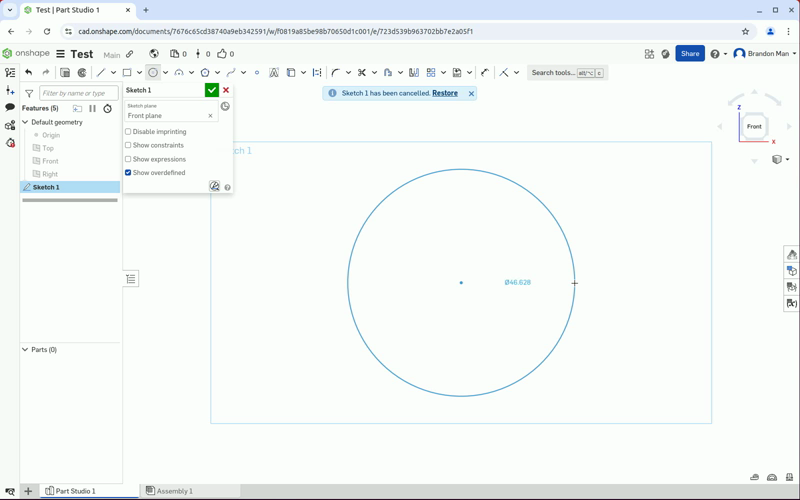
click(574, 282)
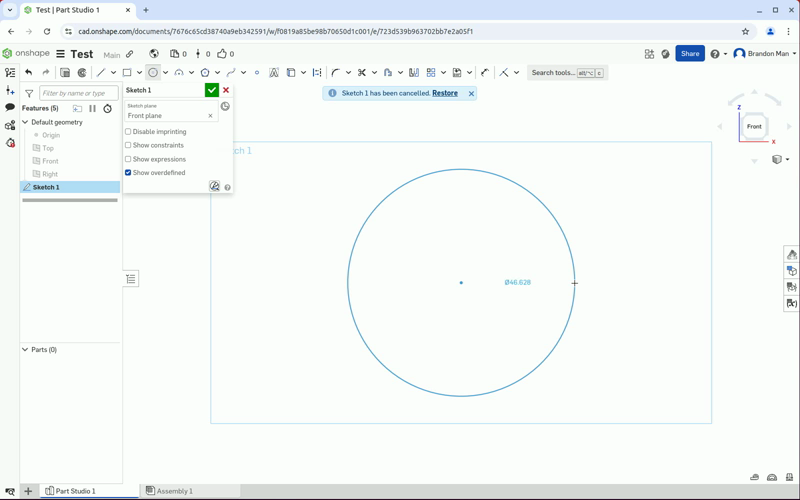
key(esc)
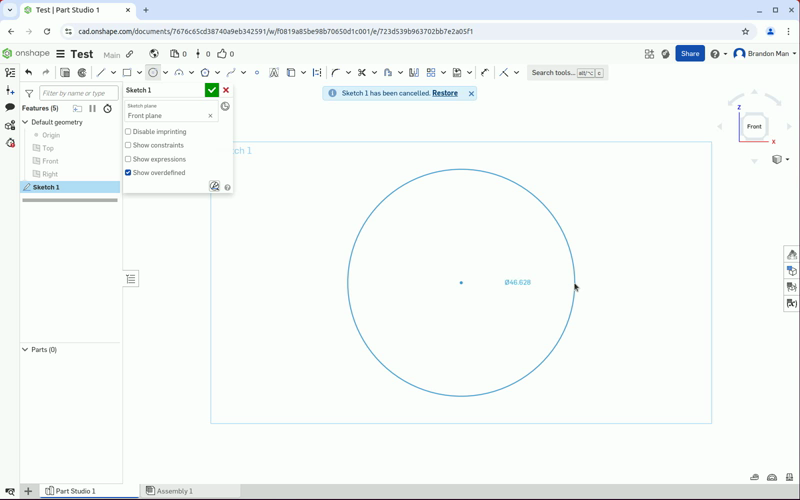
mouse_move(509, 250)
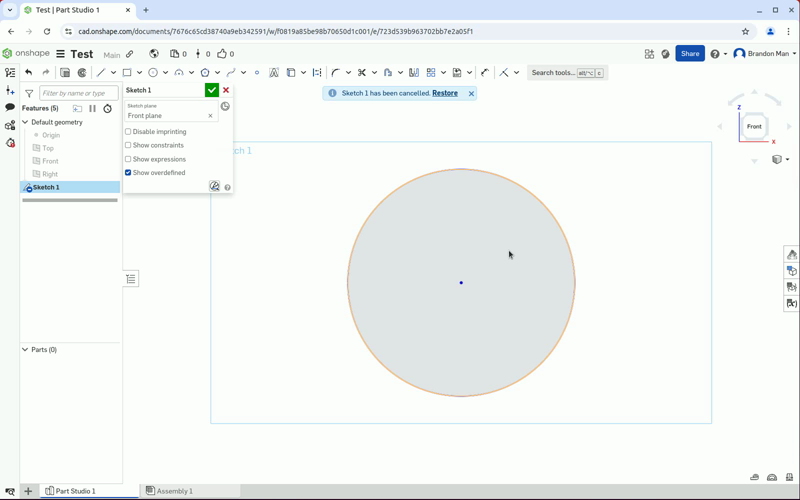
click(509, 250)
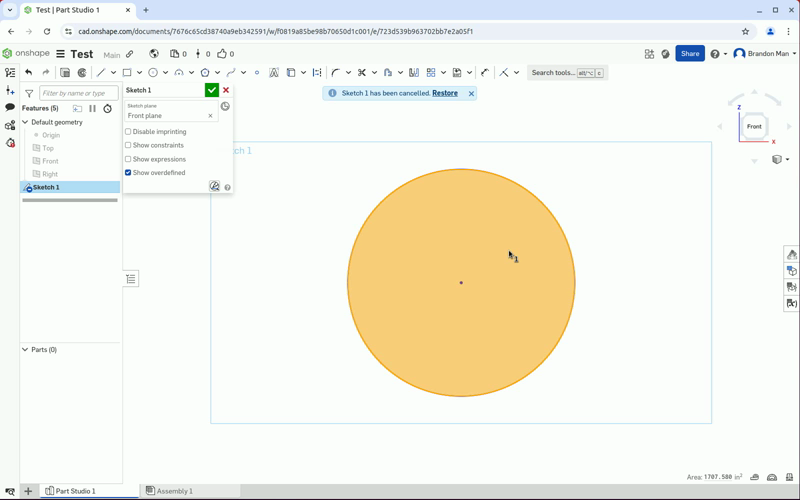
mouse_move(73, 352)
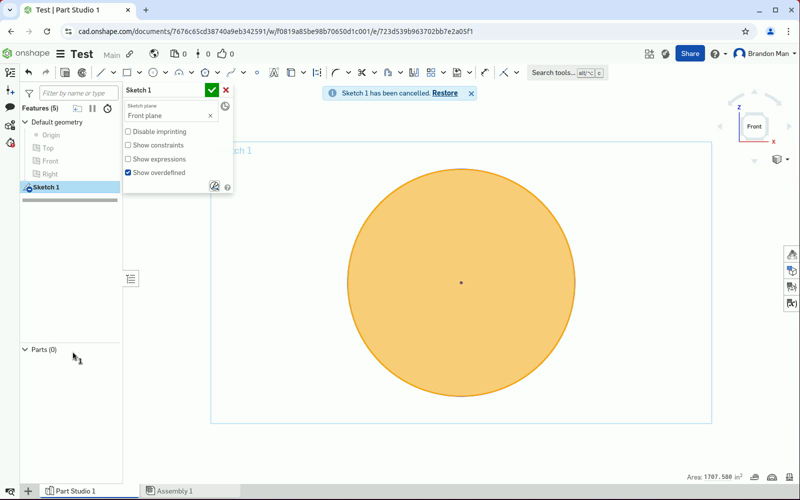
key(shift+y)
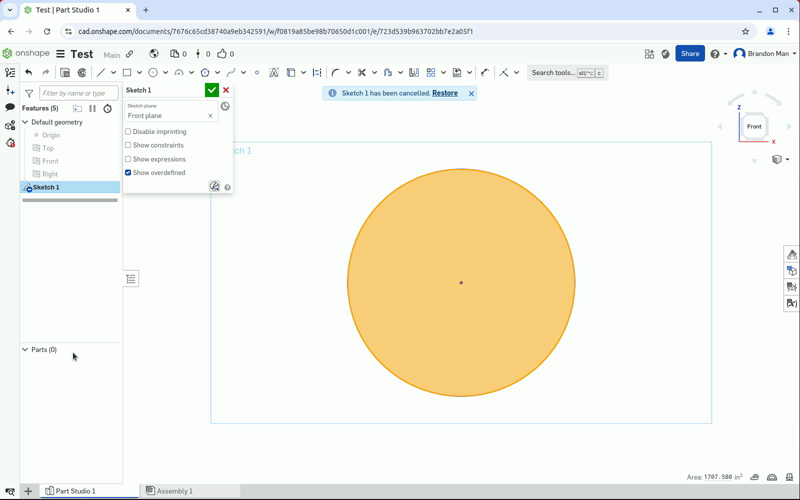
key(shift+e)
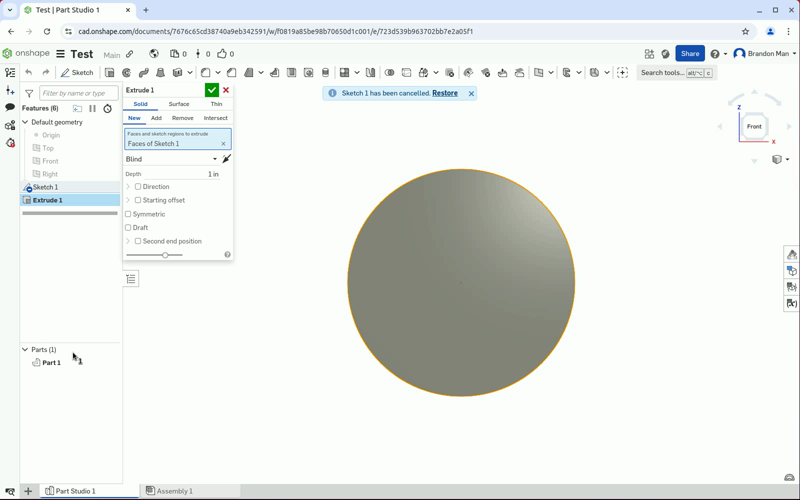
mouse_move(143, 106)
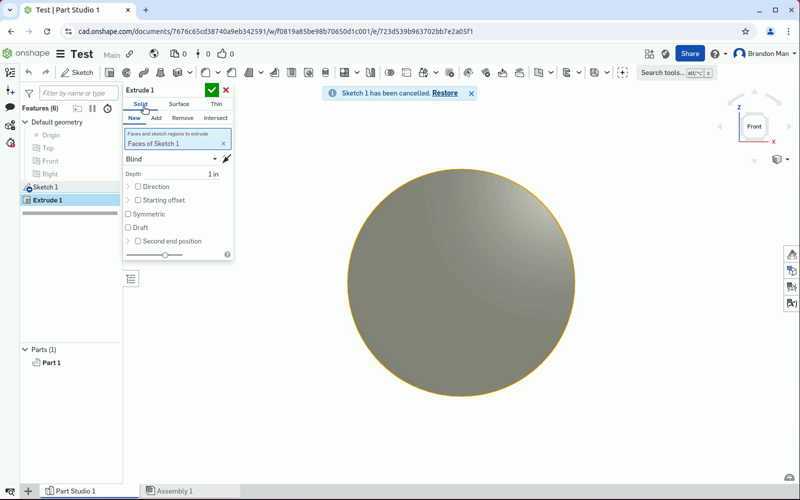
click(143, 106)
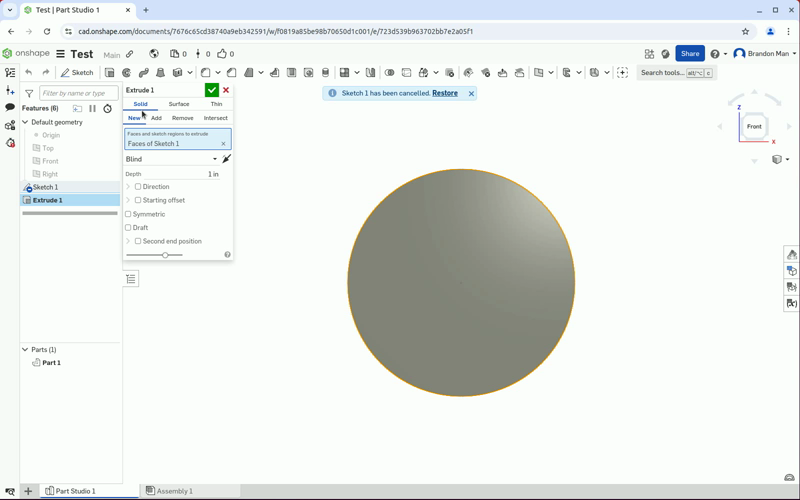
mouse_move(137, 120)
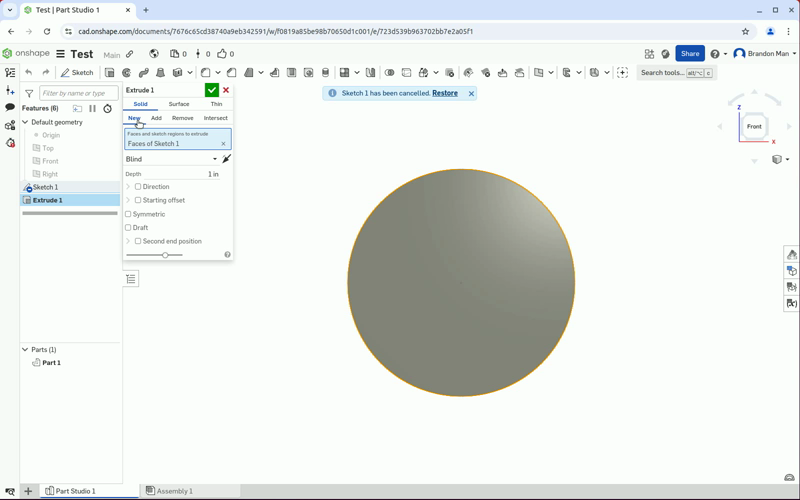
click(137, 120)
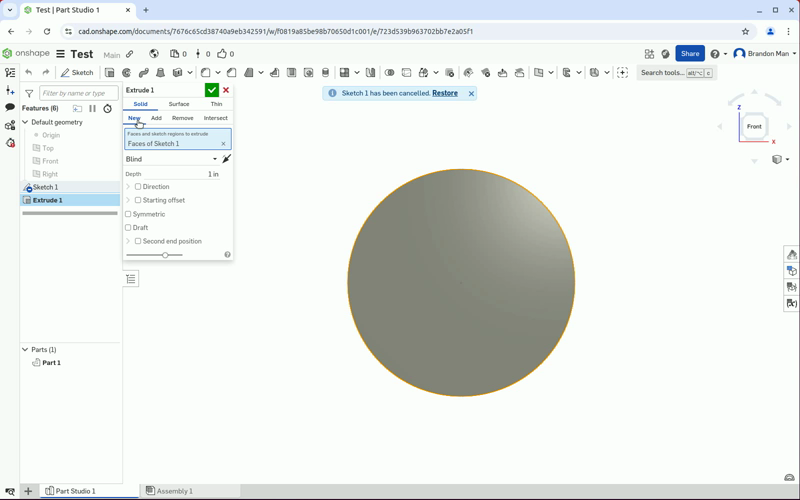
key(tab, 4)
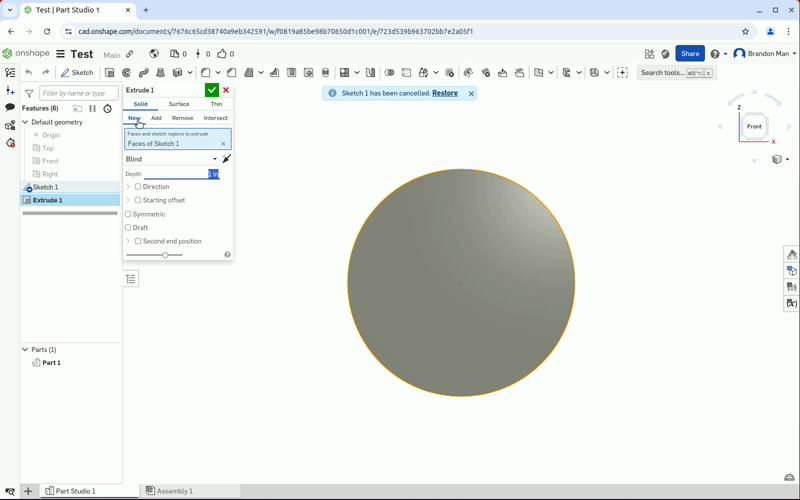
text(20.702)
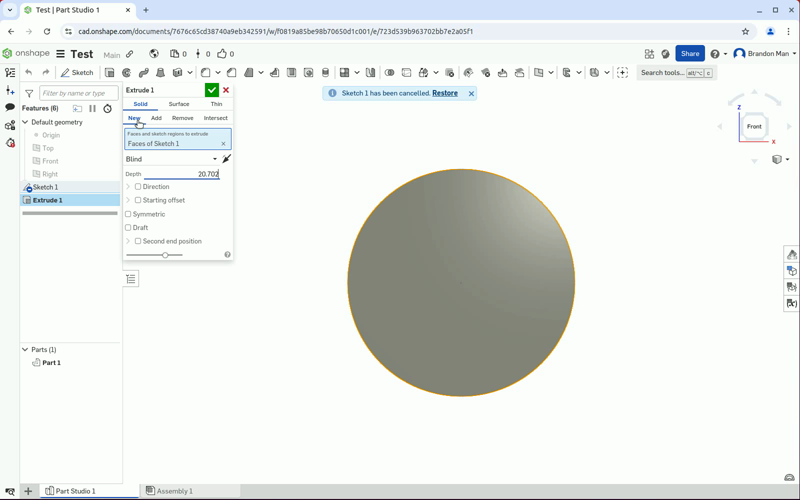
key(tab, 3)
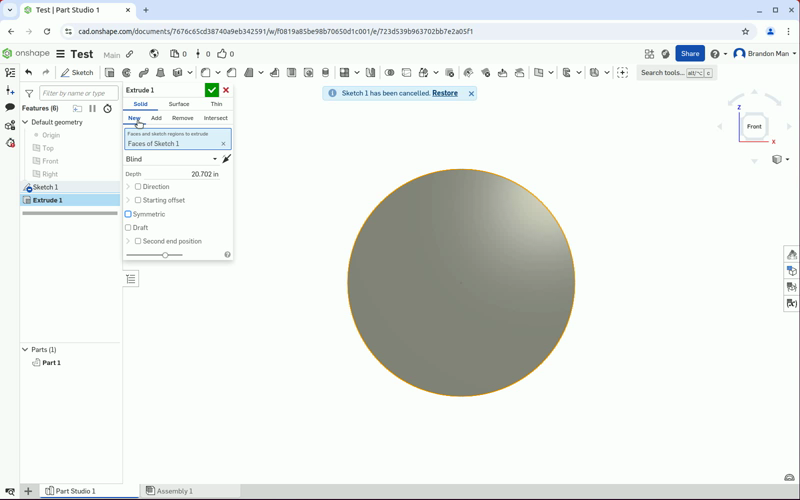
key(space)
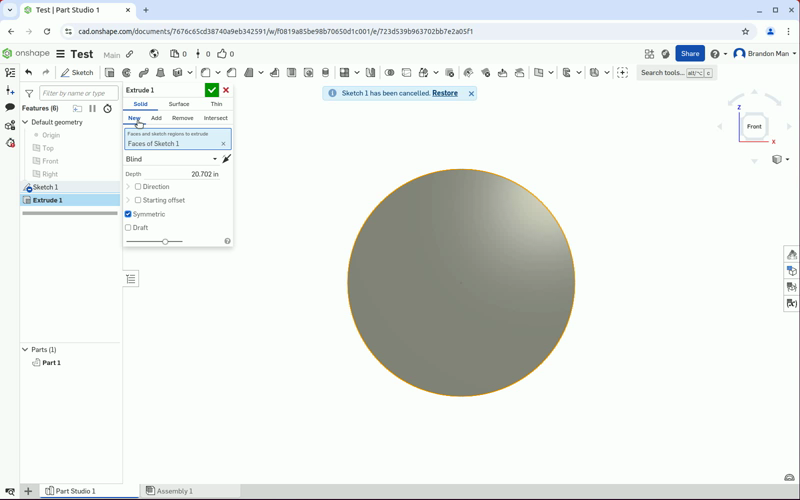
key(enter)
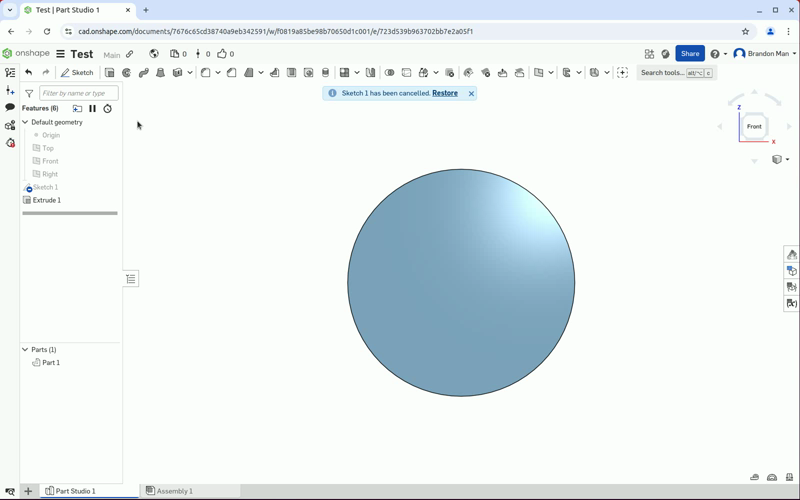
key(shift+h)
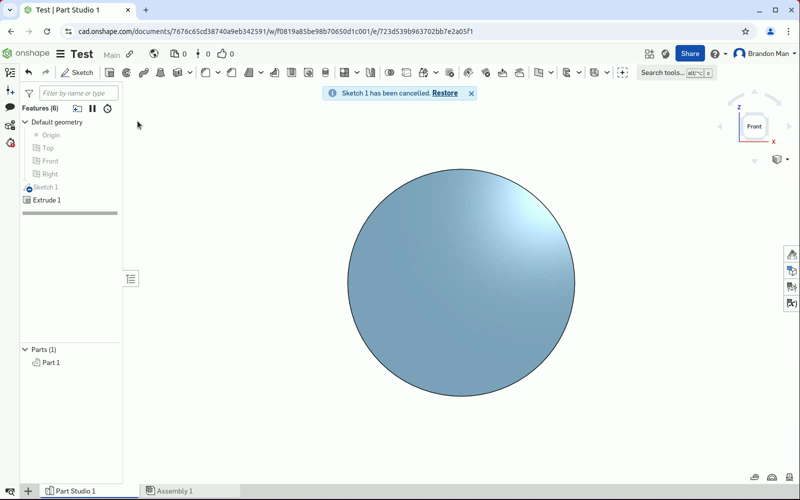
key(shift+h)
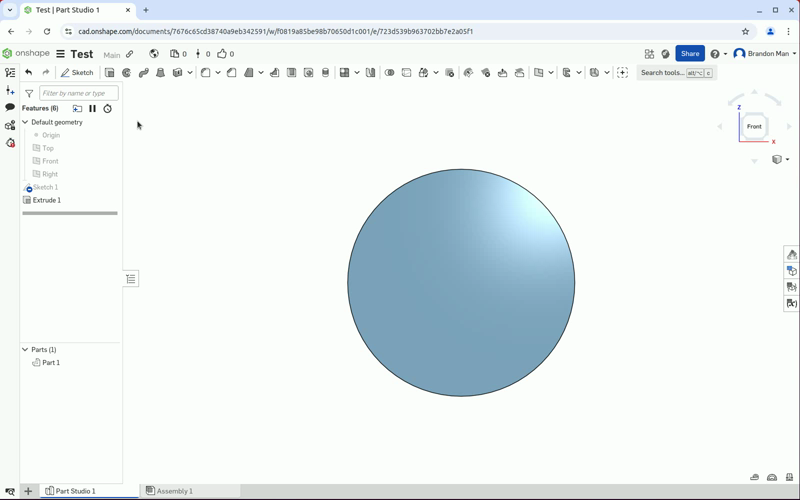
mouse_move(73, 189)
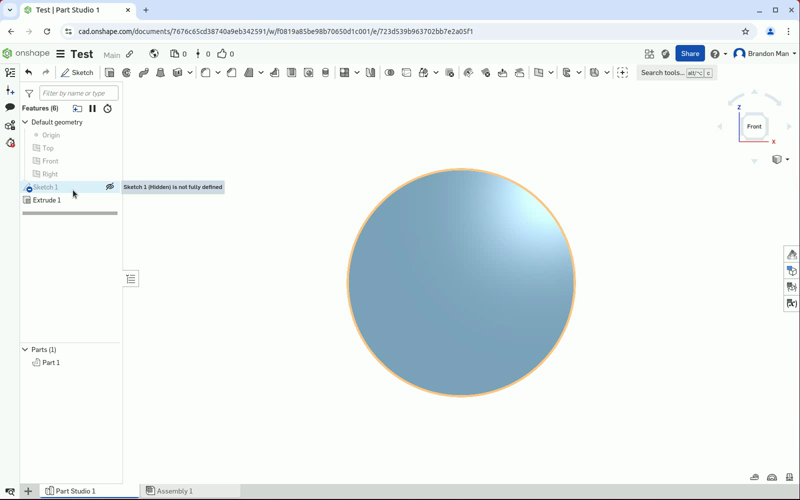
click(73, 189)
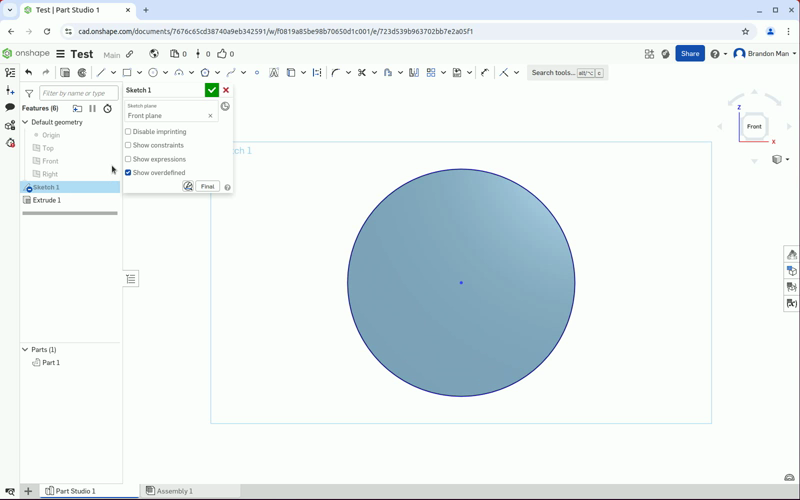
mouse_move(229, 92)
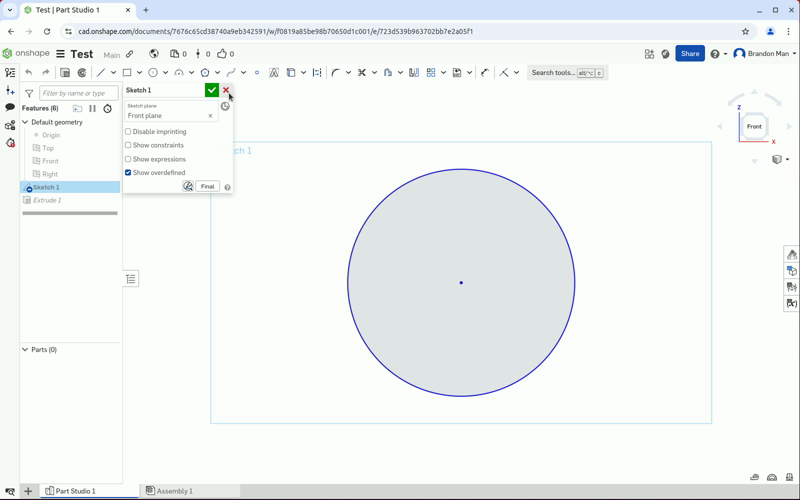
click(229, 92)
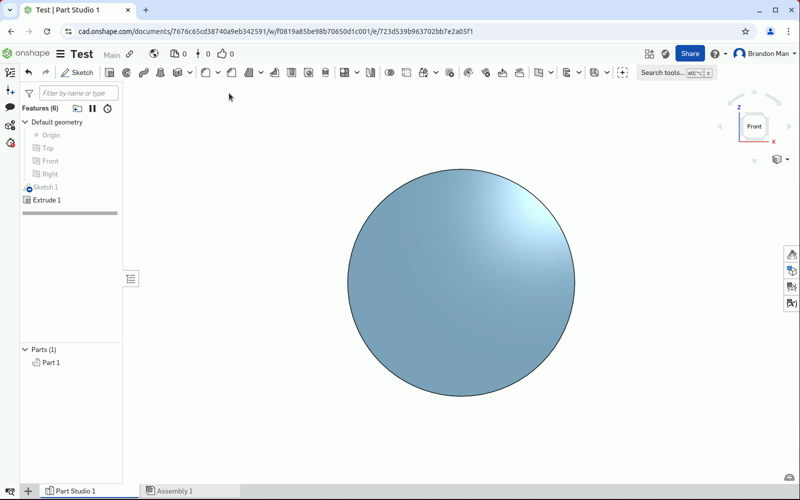
mouse_move(541, 75)
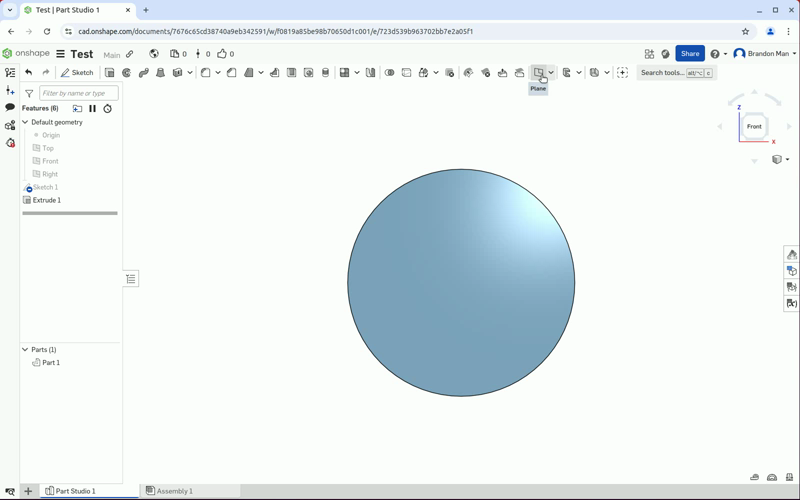
click(541, 75)
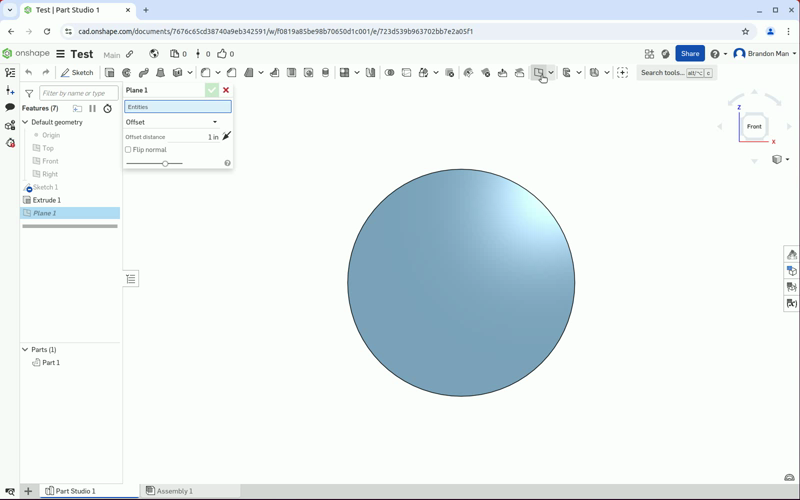
mouse_move(73, 163)
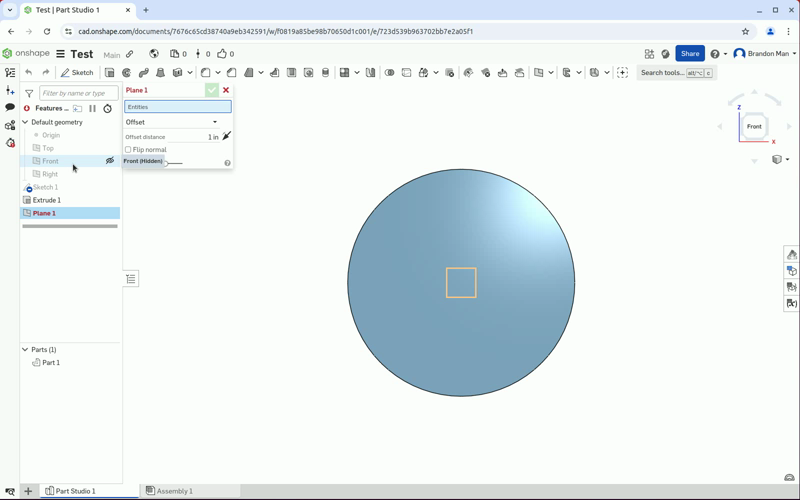
click(73, 163)
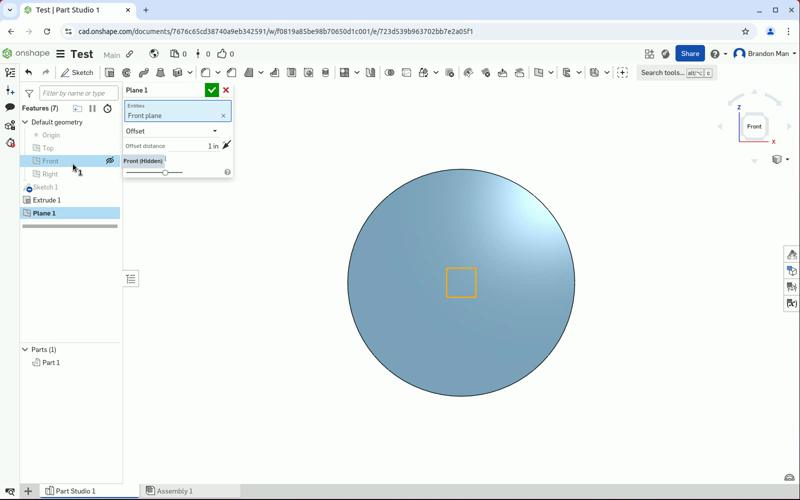
key(tab, 2)
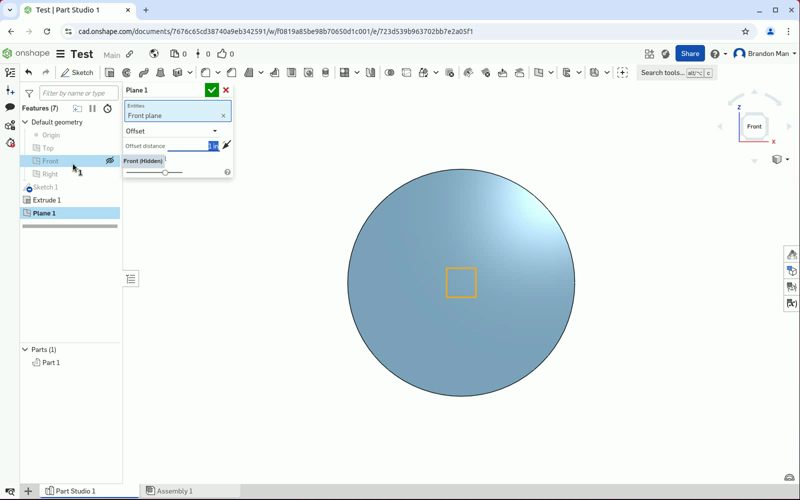
text(10.352)
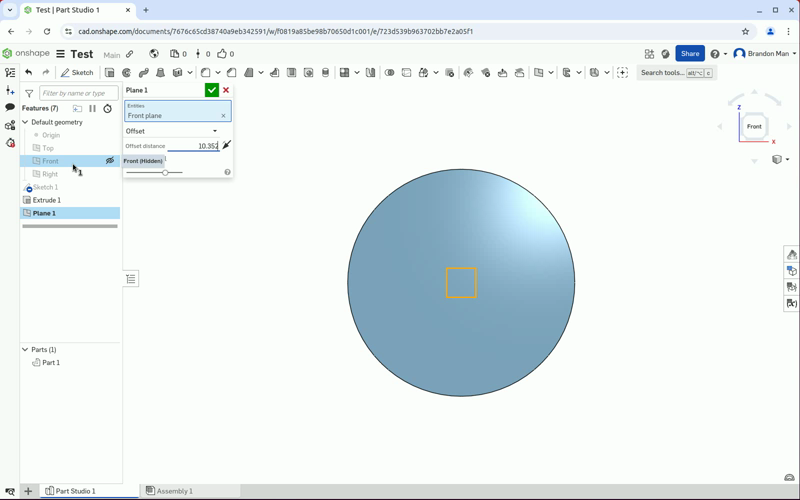
key(enter, 2)
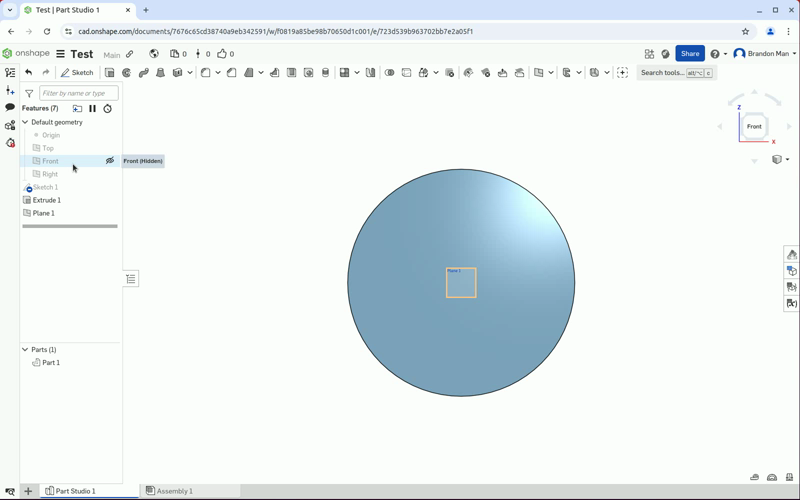
key(shift+s)
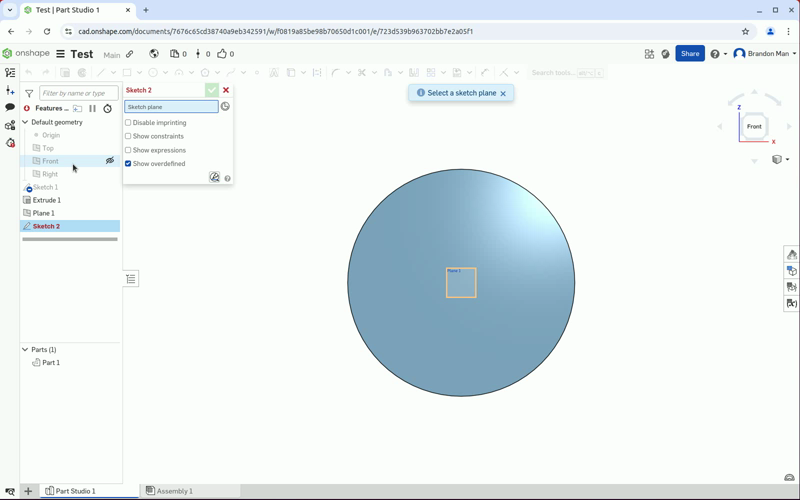
mouse_move(73, 215)
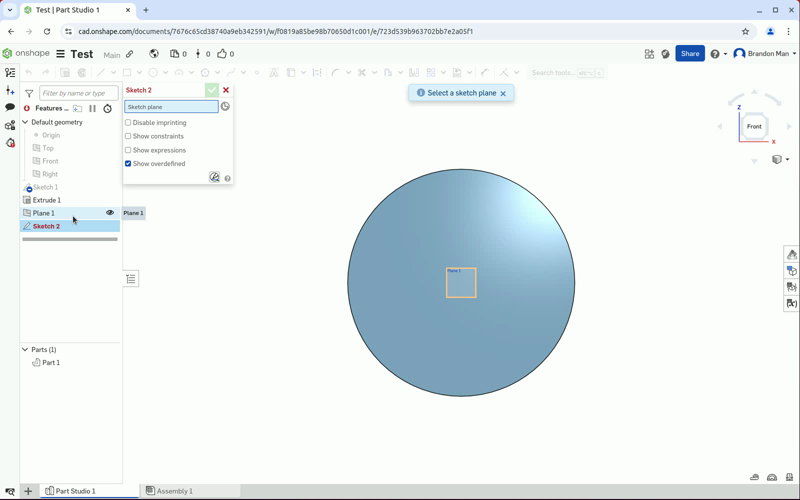
click(73, 215)
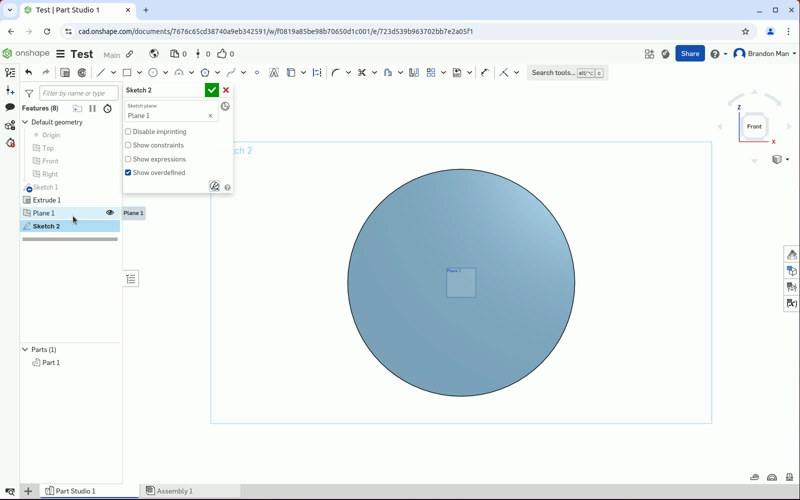
mouse_move(73, 352)
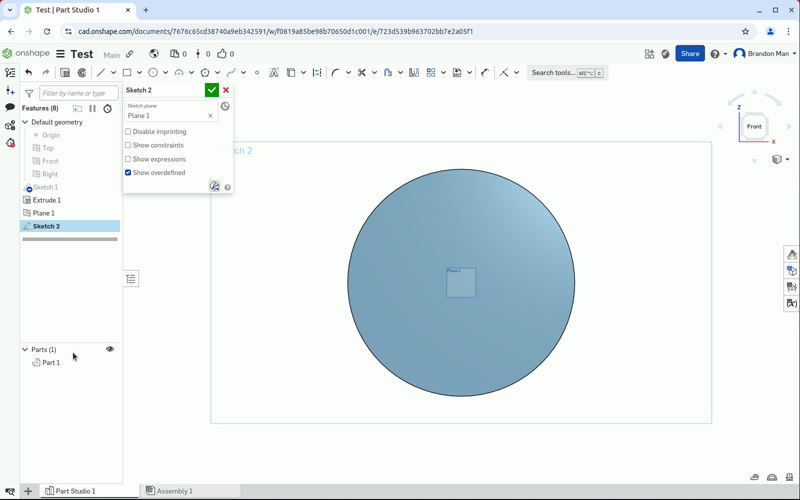
key(y)
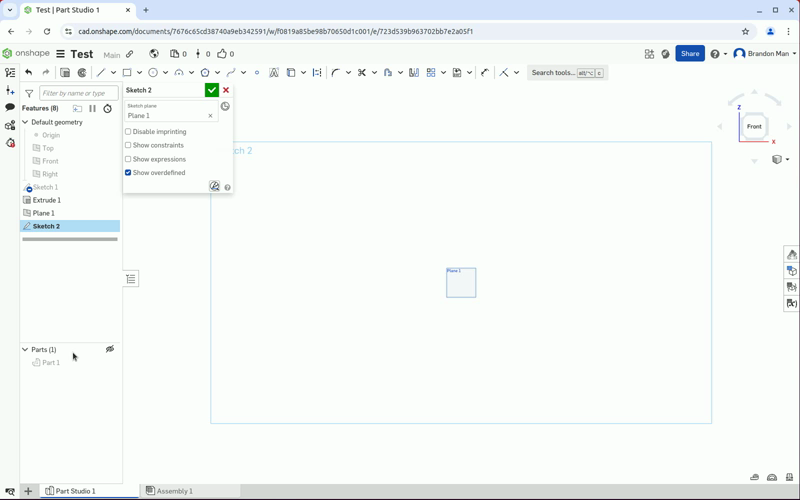
key(c)
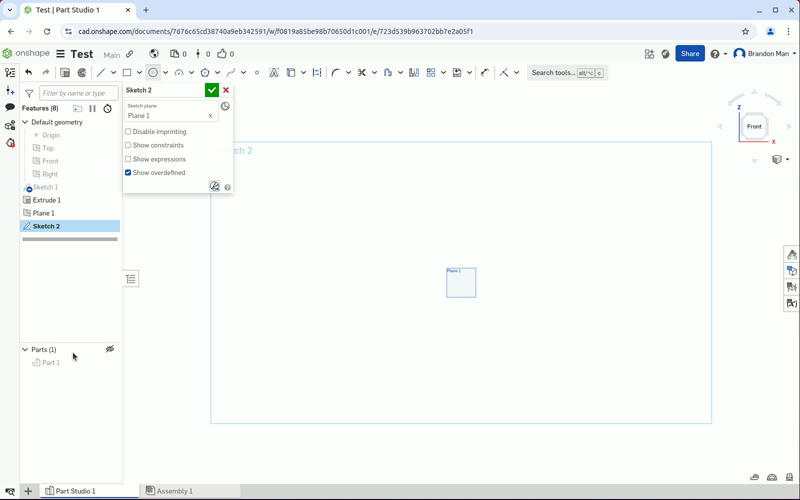
key_down(shift)
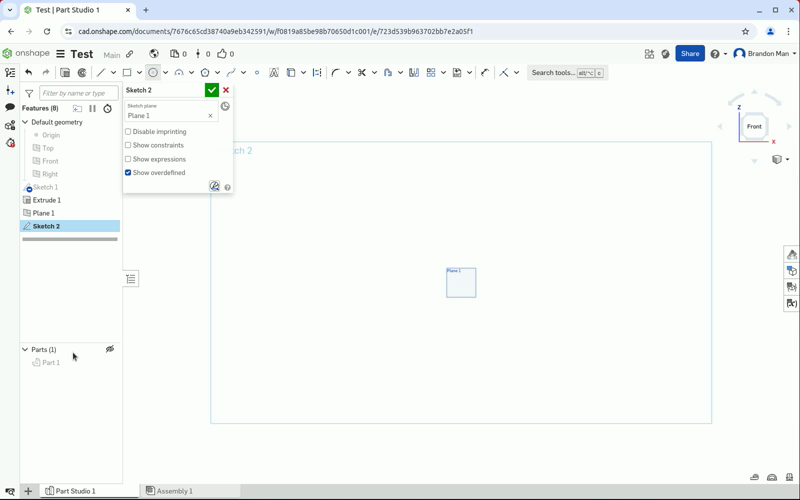
mouse_move(460, 282)
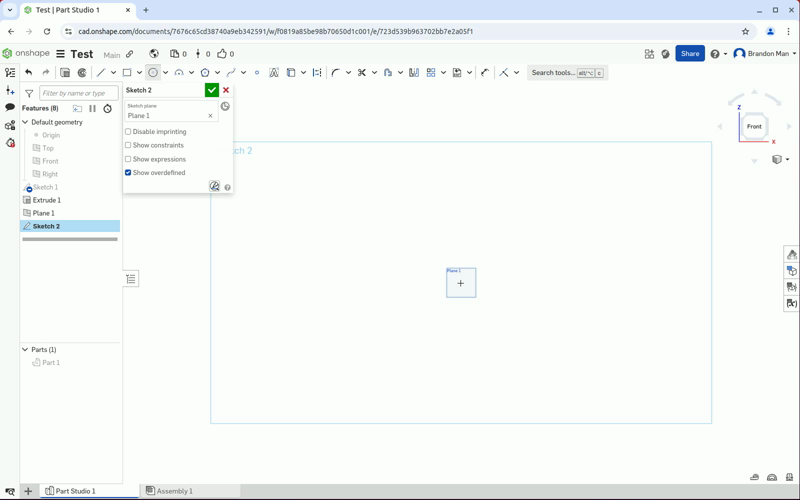
click(460, 282)
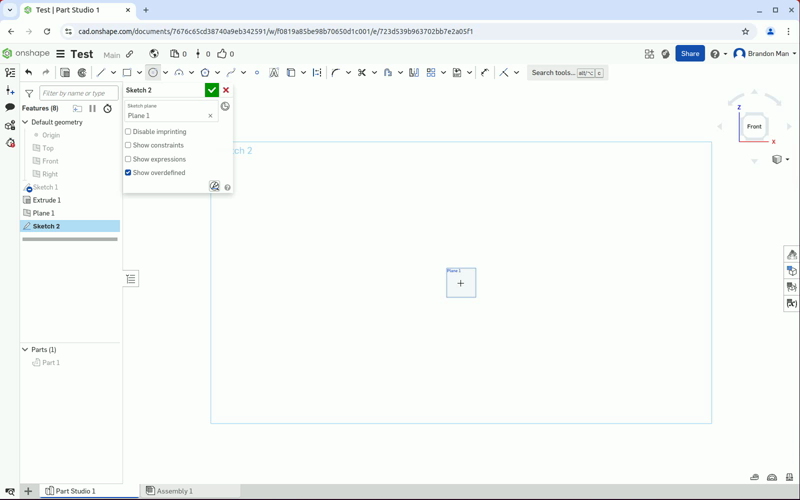
key_up(shift)
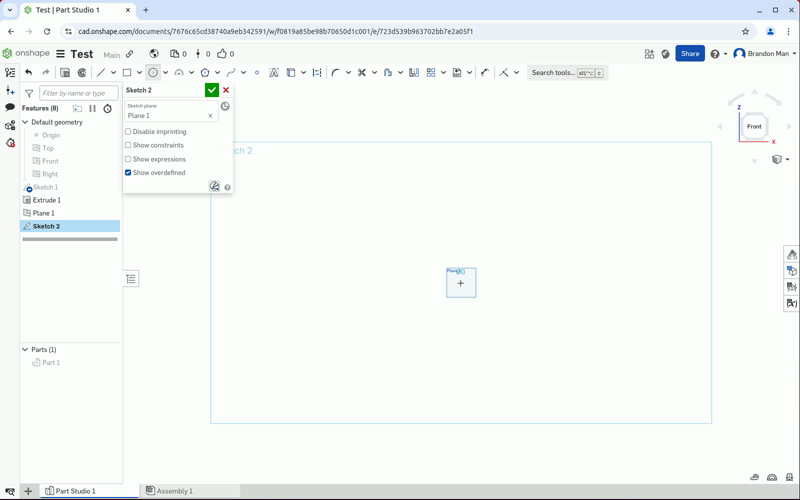
mouse_move(473, 282)
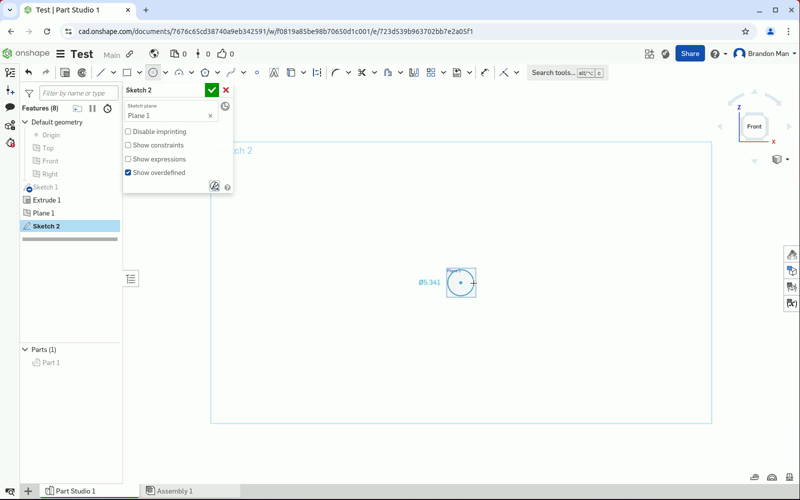
click(473, 282)
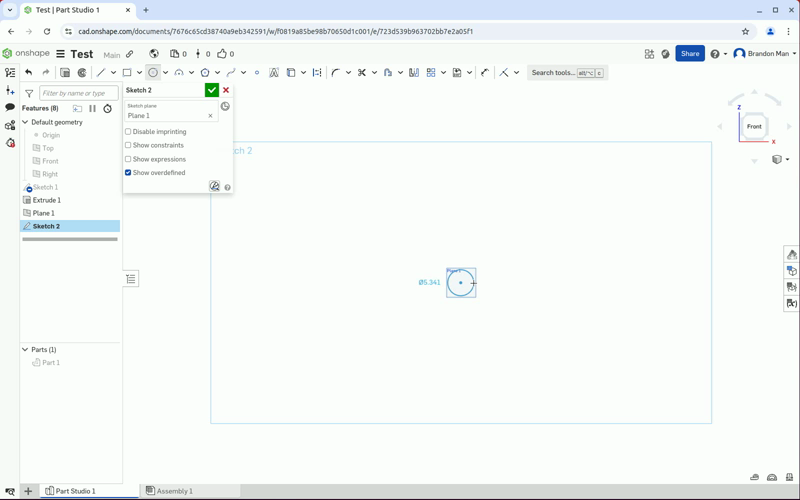
key(esc)
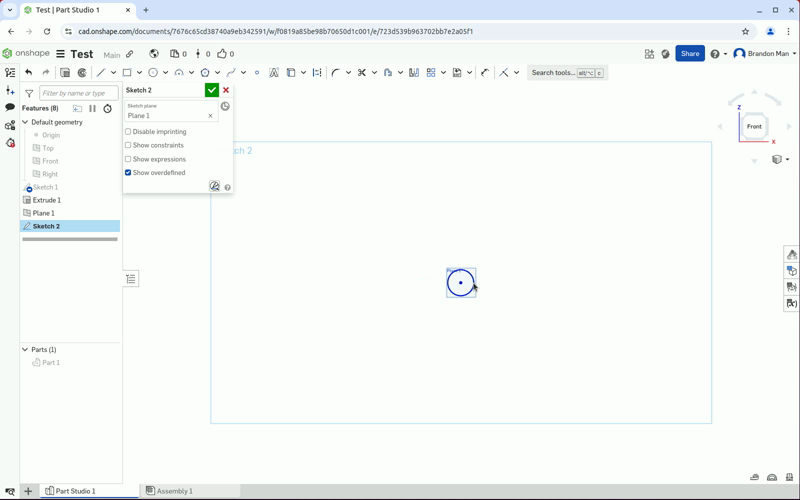
mouse_move(469, 286)
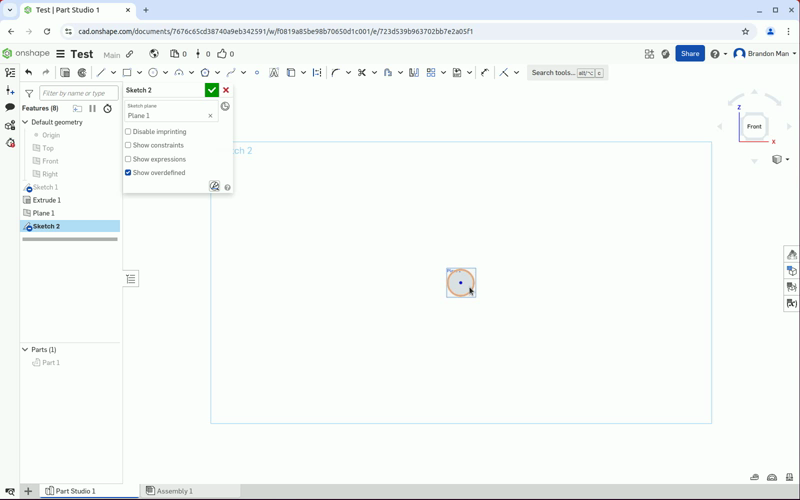
scroll(6)
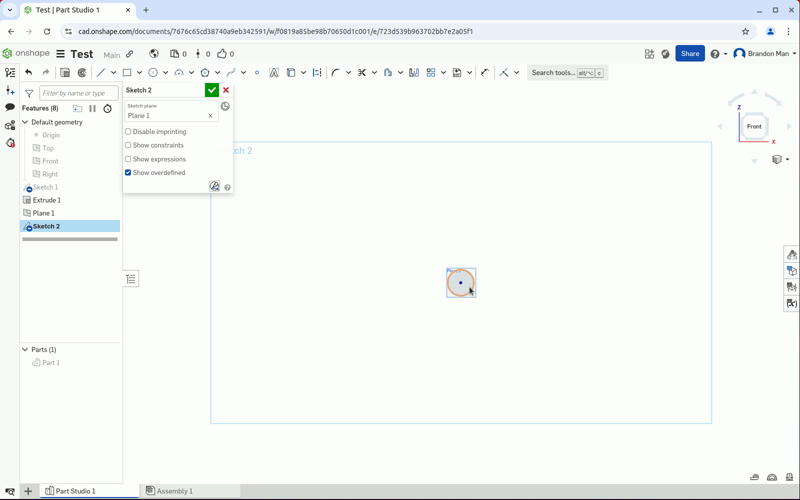
scroll(6)
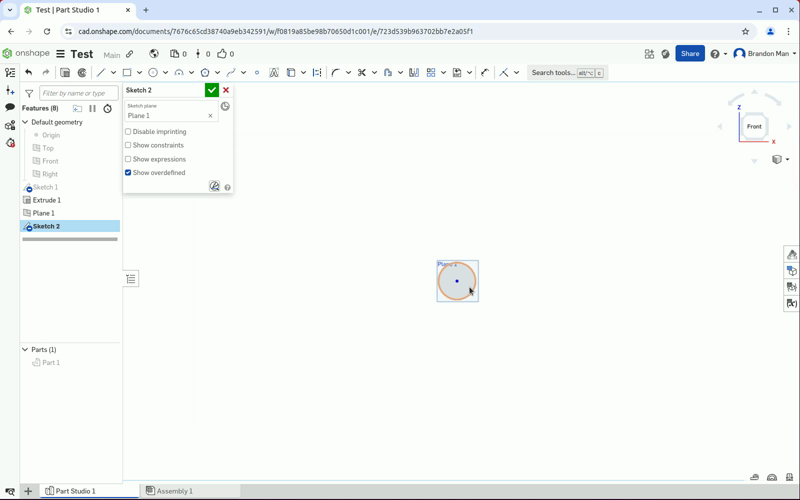
scroll(6)
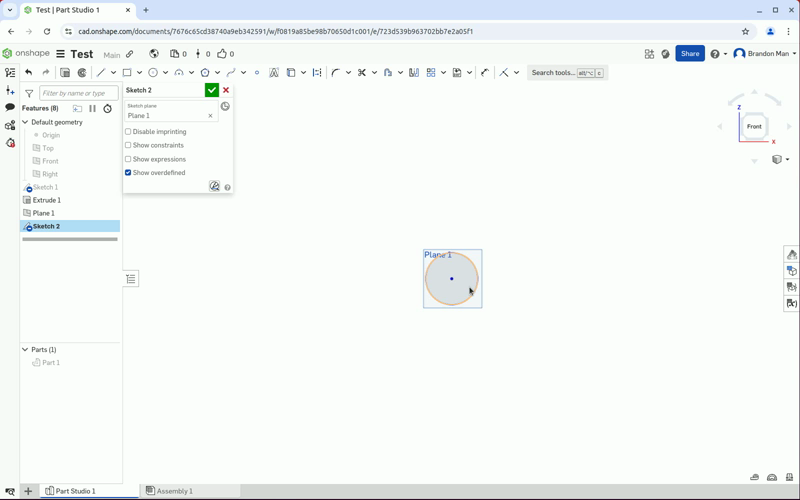
scroll(6)
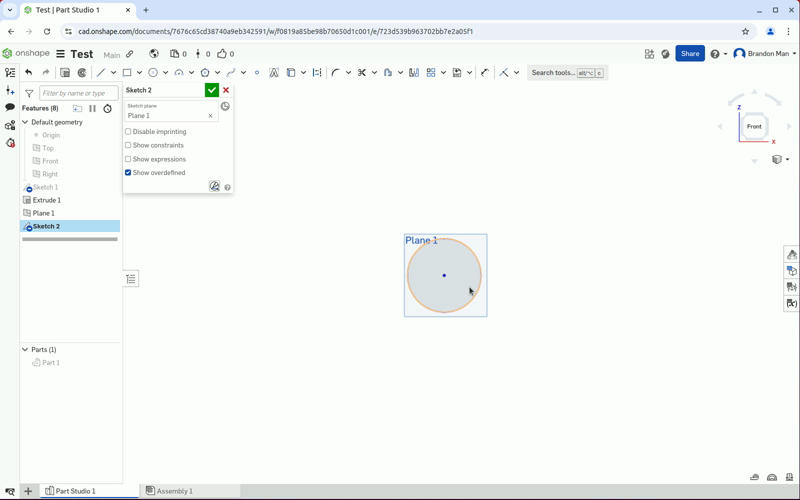
scroll(6)
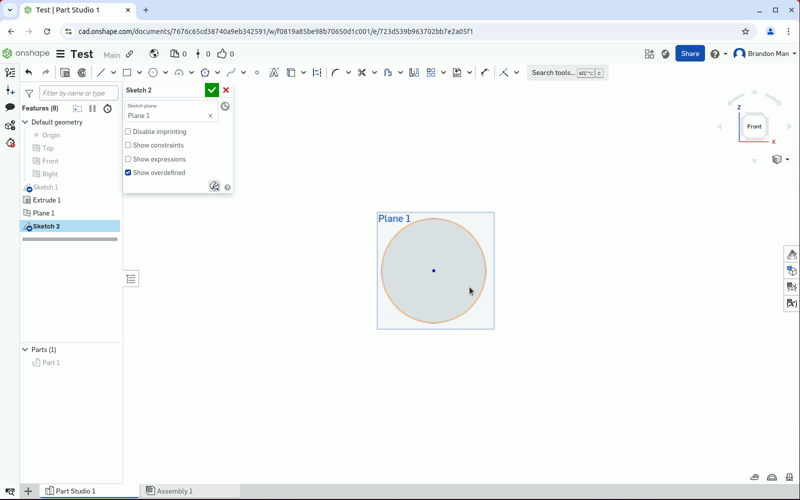
scroll(6)
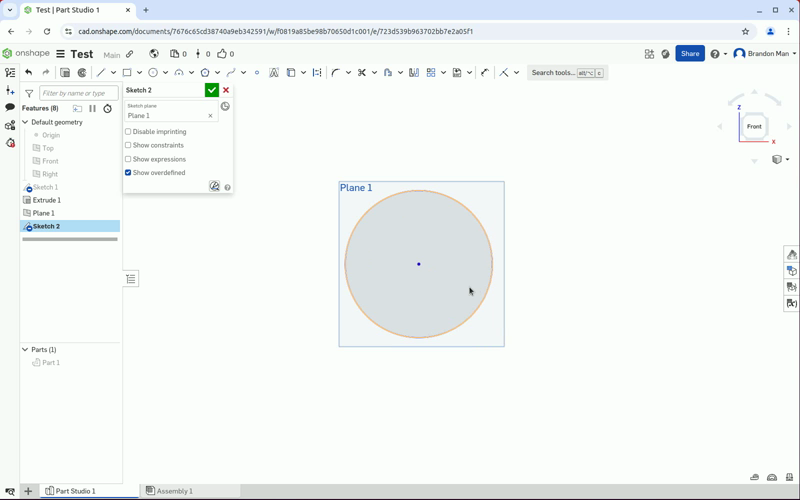
scroll(6)
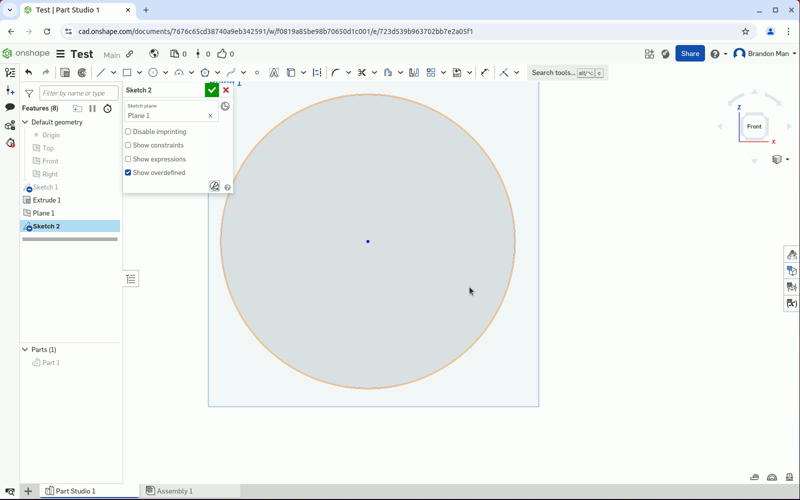
click(469, 286)
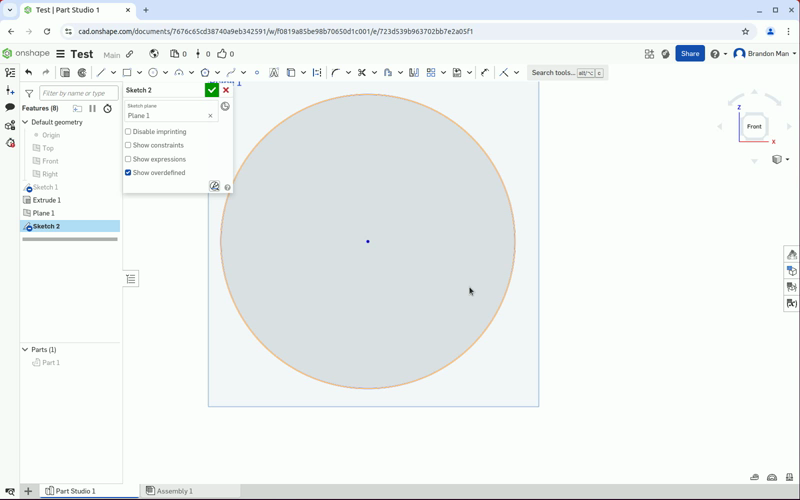
scroll(-6)
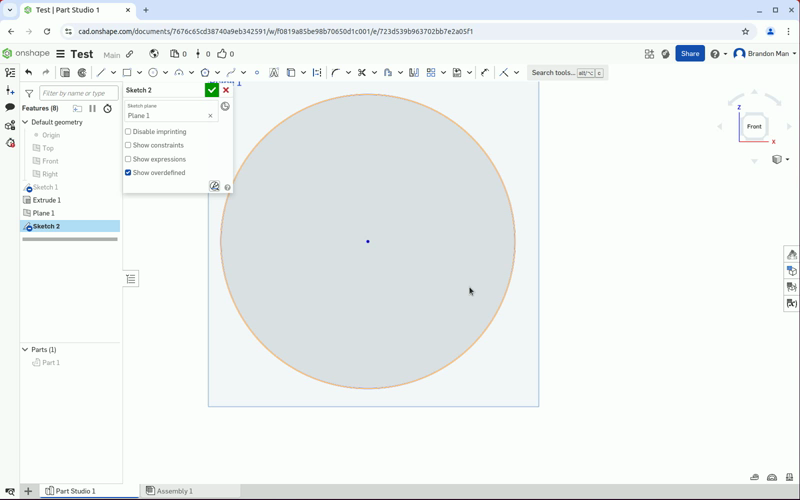
scroll(-6)
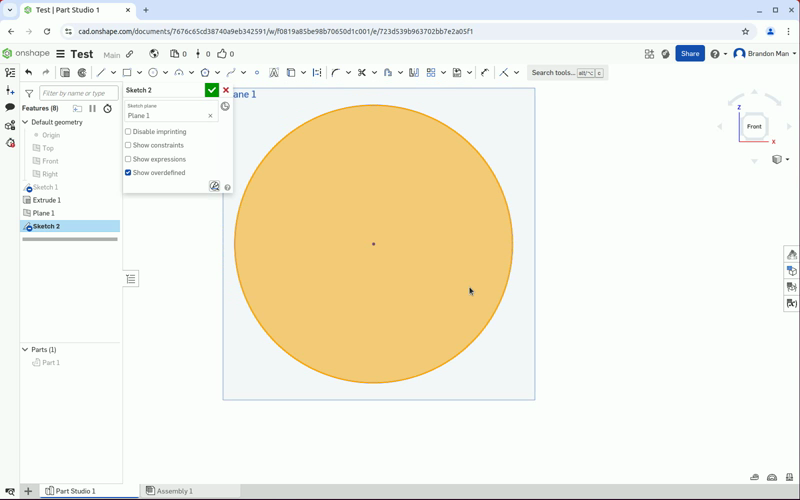
scroll(-6)
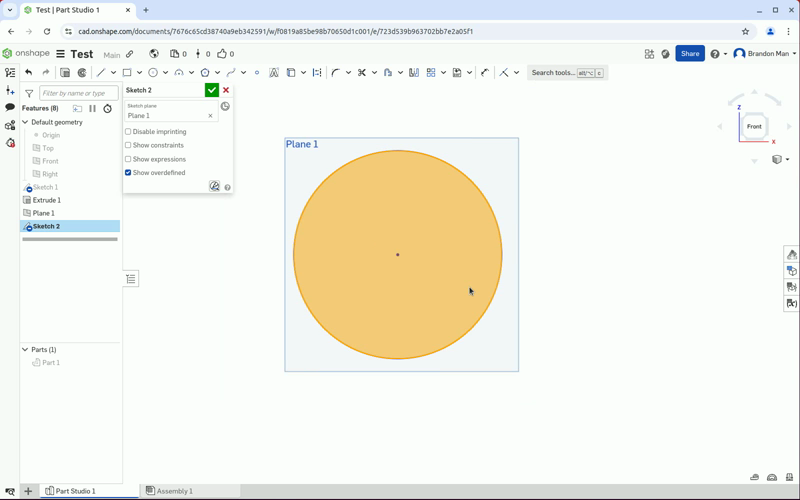
scroll(-6)
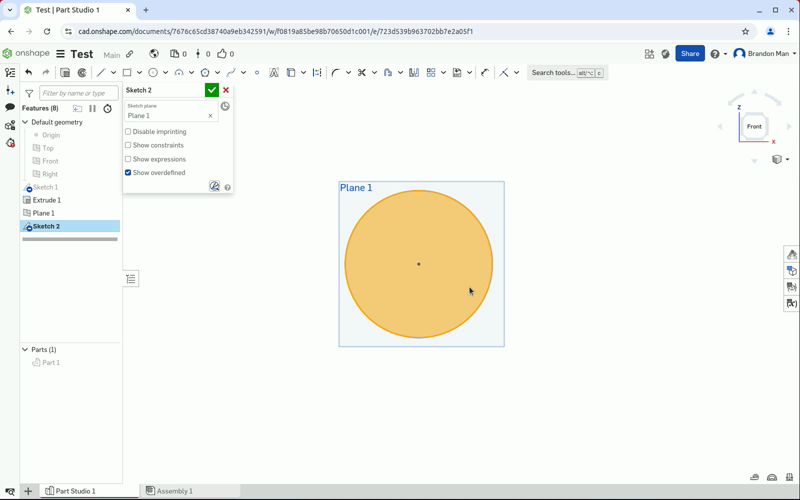
scroll(-6)
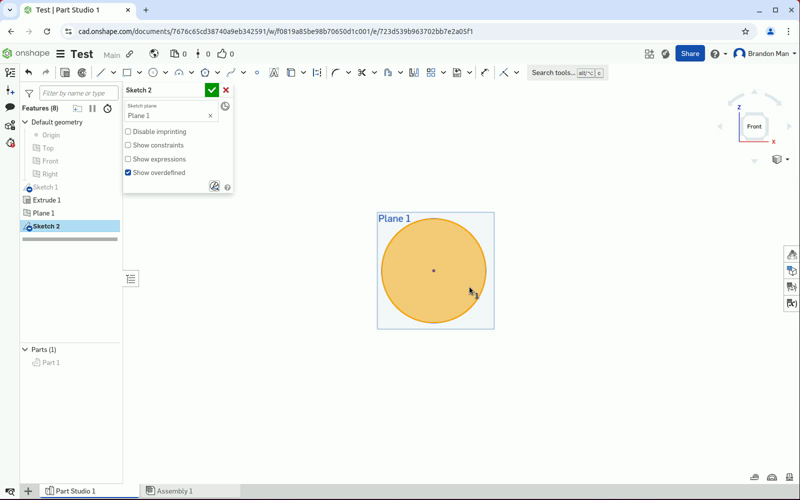
scroll(-6)
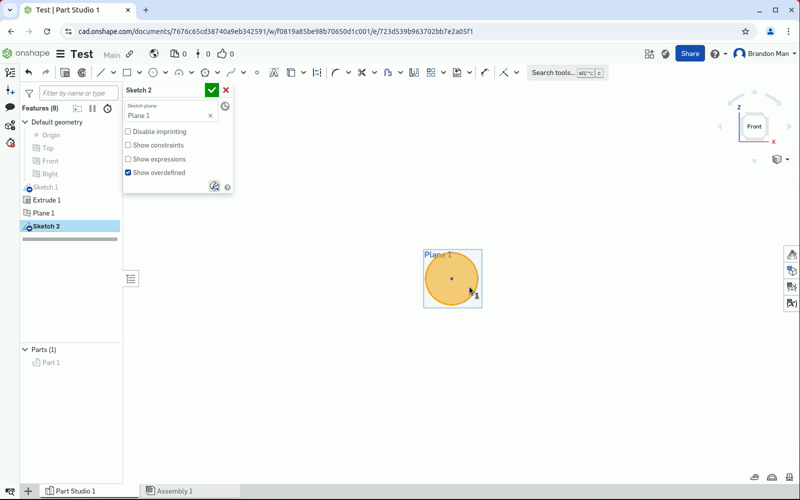
scroll(-6)
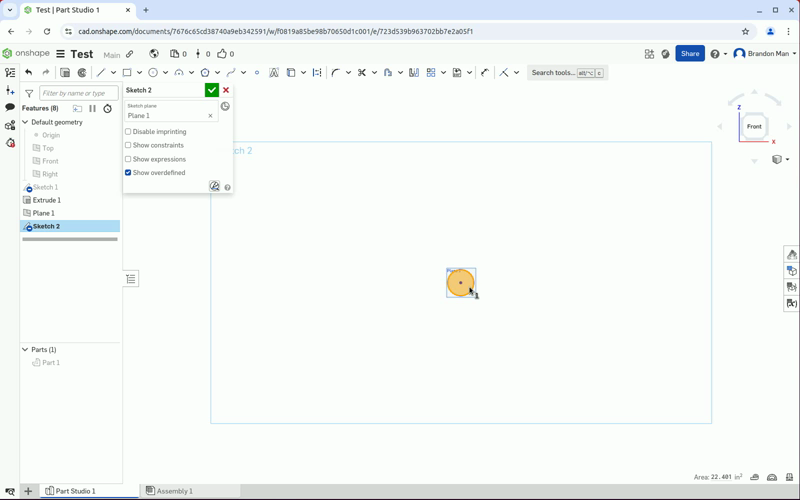
mouse_move(73, 352)
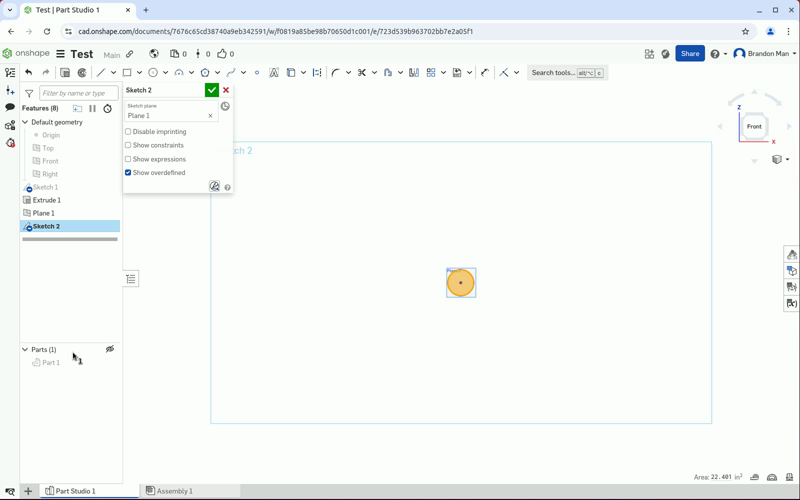
key(shift+y)
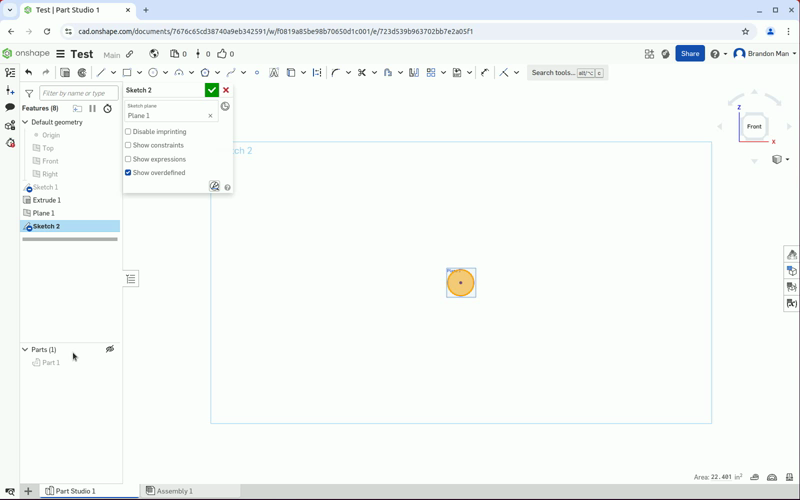
key(shift+e)
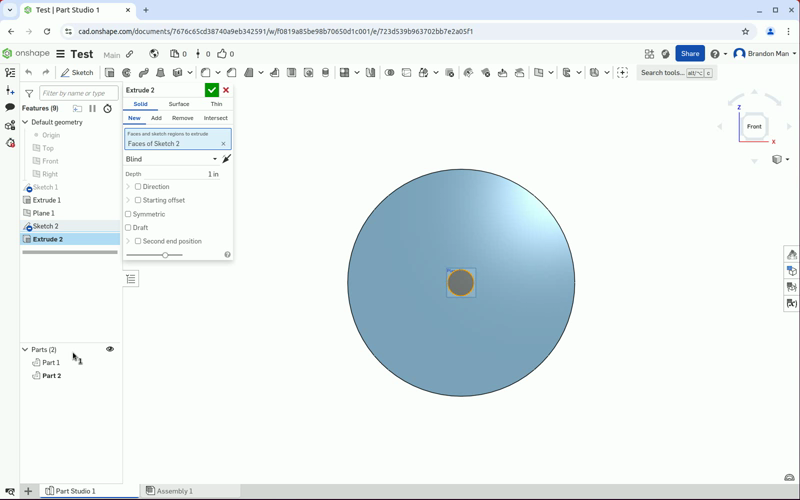
mouse_move(143, 106)
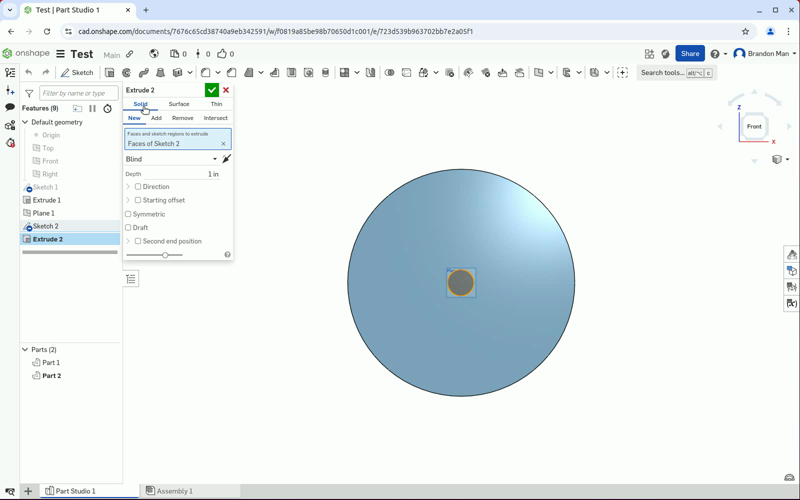
click(143, 106)
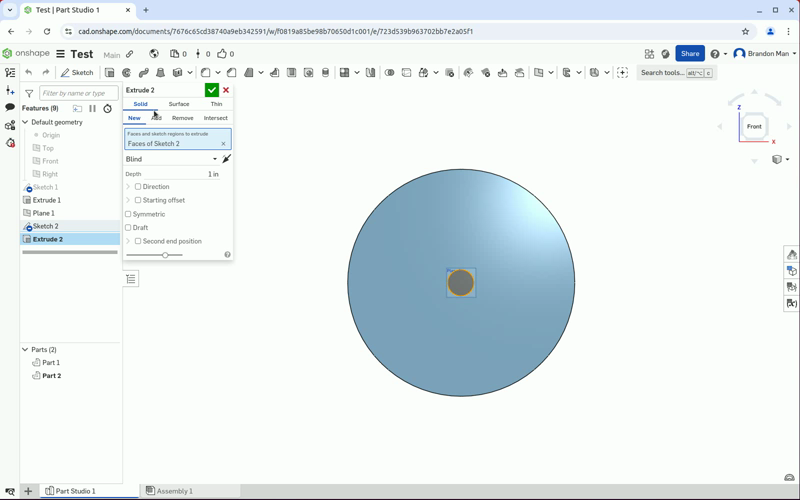
mouse_move(186, 120)
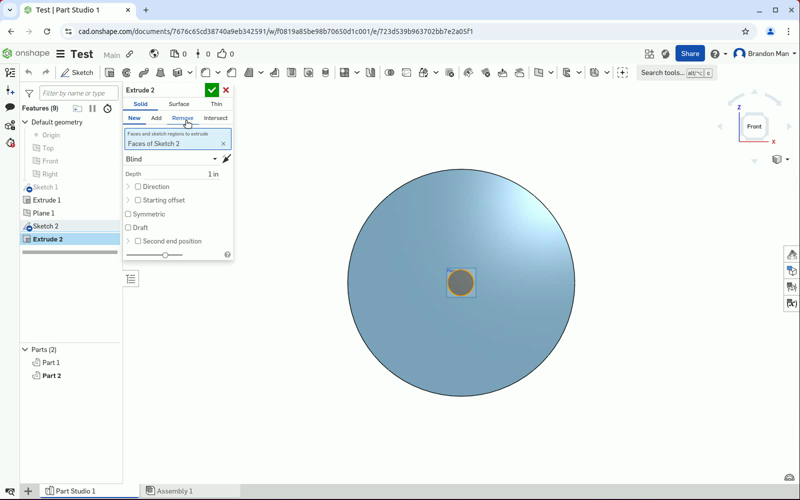
click(186, 120)
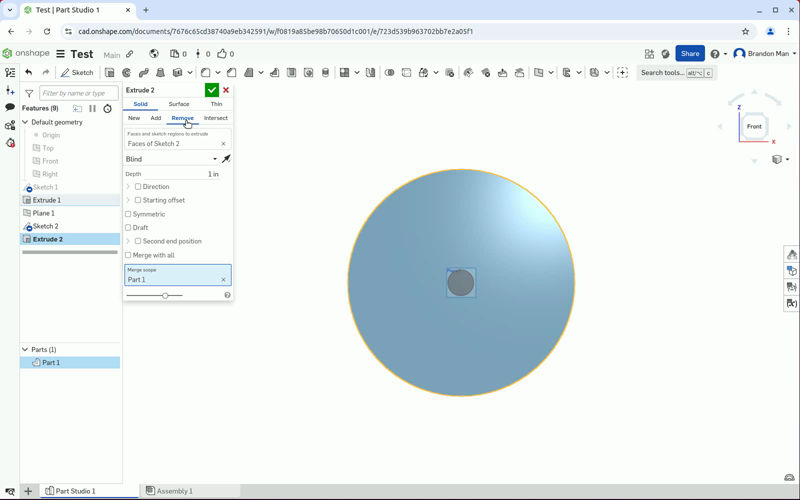
key(tab, 4)
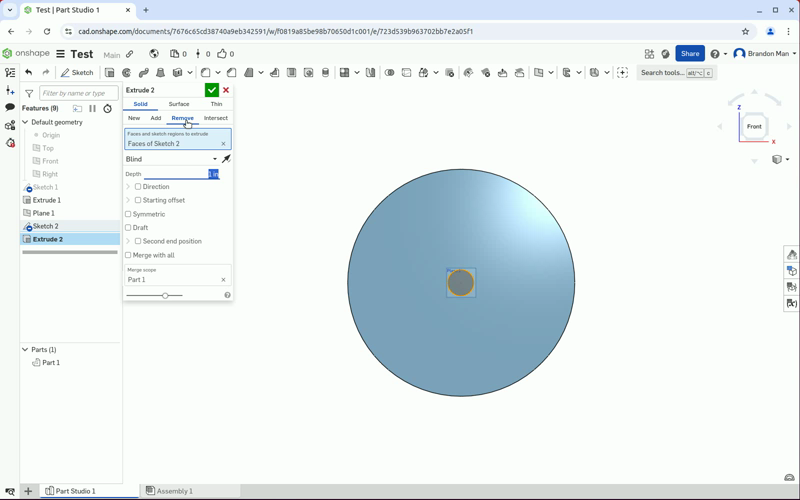
text(20.46)
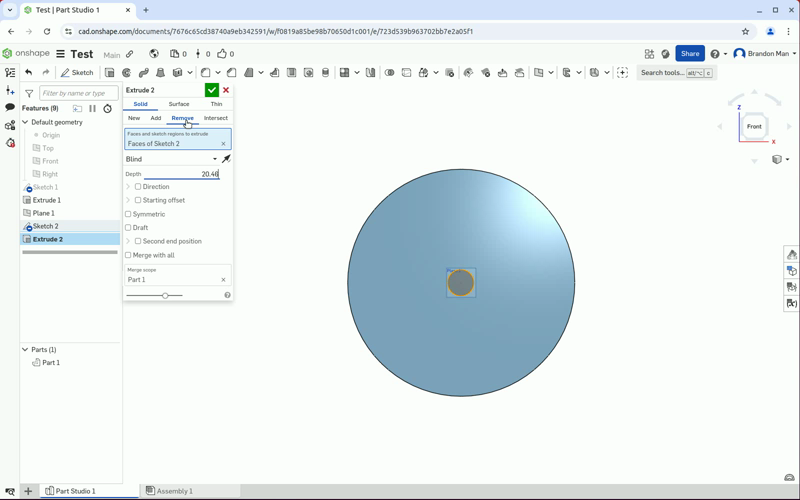
key(tab, 6)
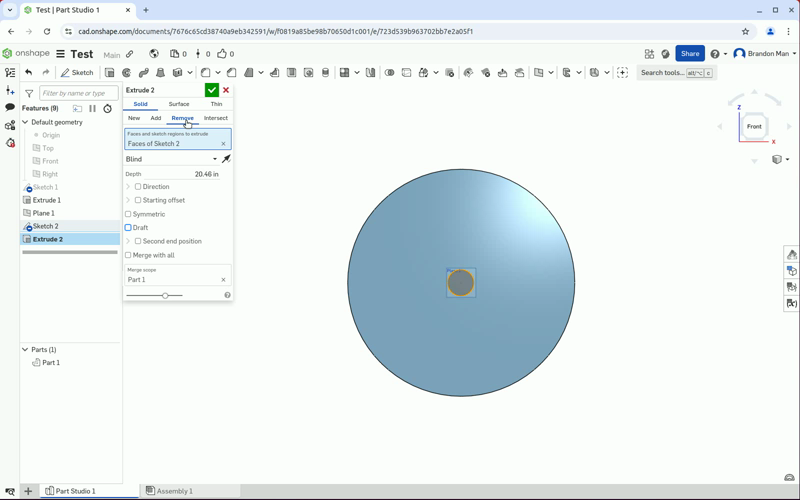
key(space)
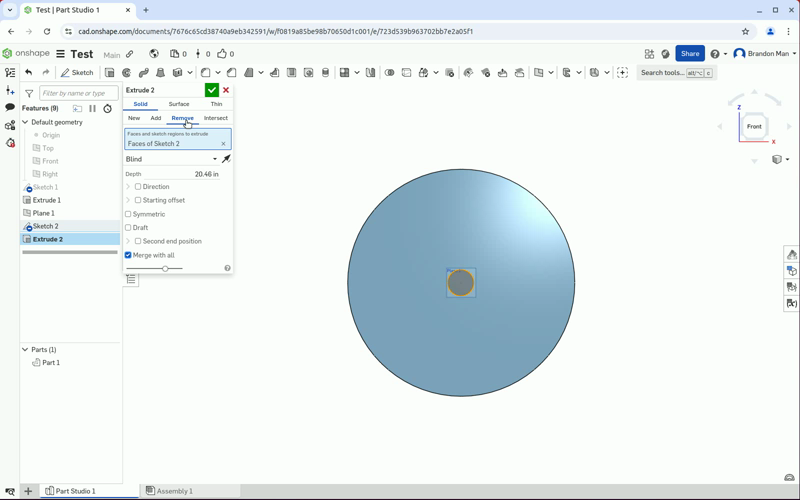
key(enter)
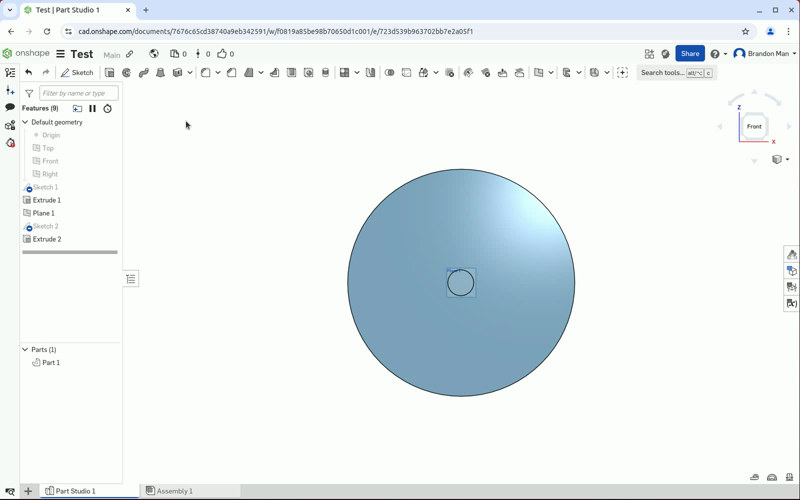
key(shift+h)
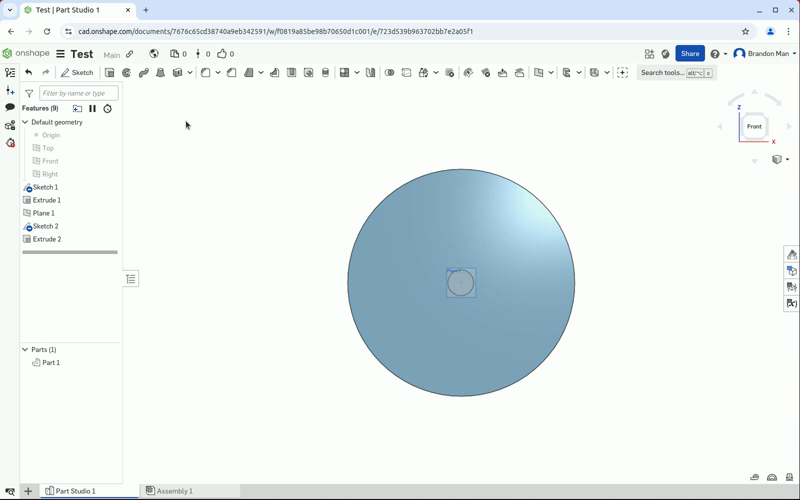
key(shift+h)
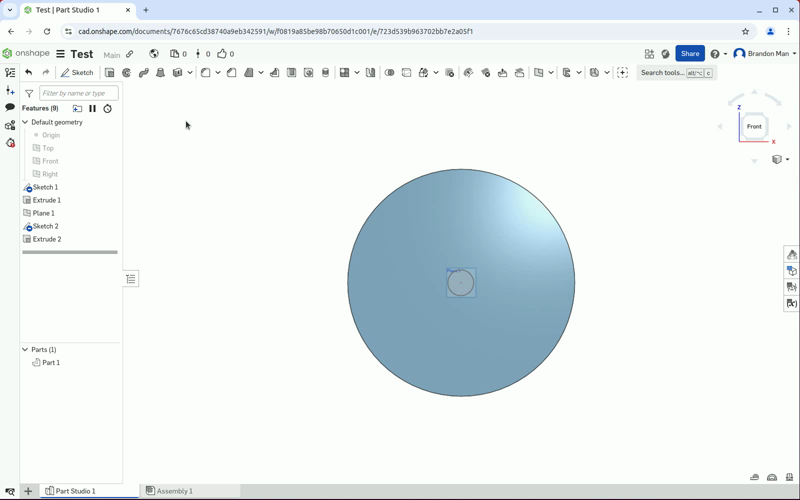
key(shift+7)
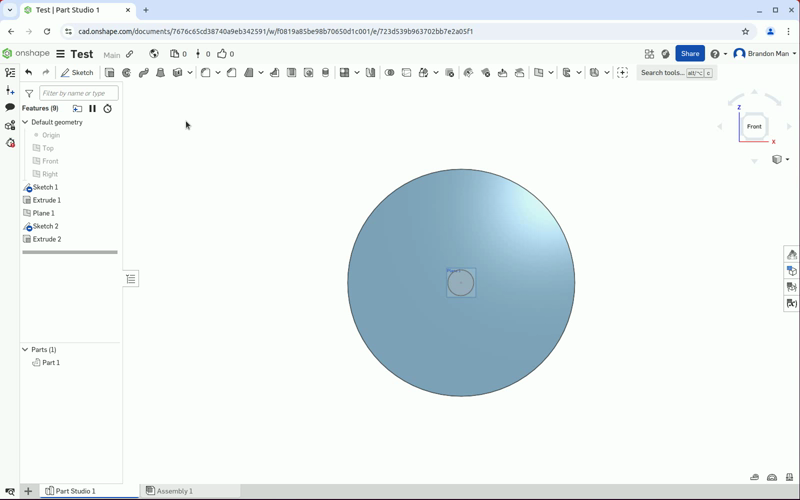
key(left, 2)
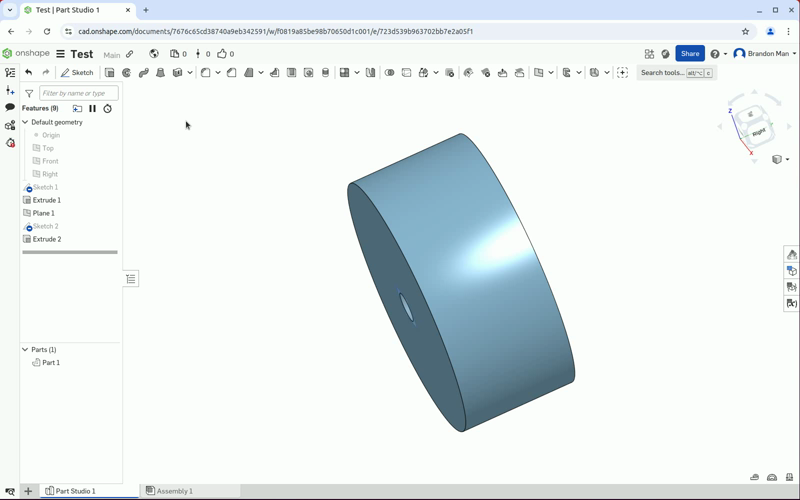
key(down, 2)
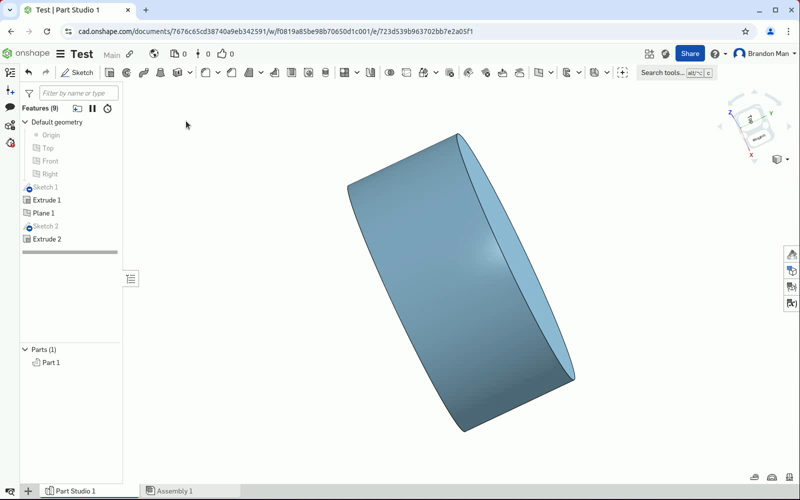
key(up, 2)
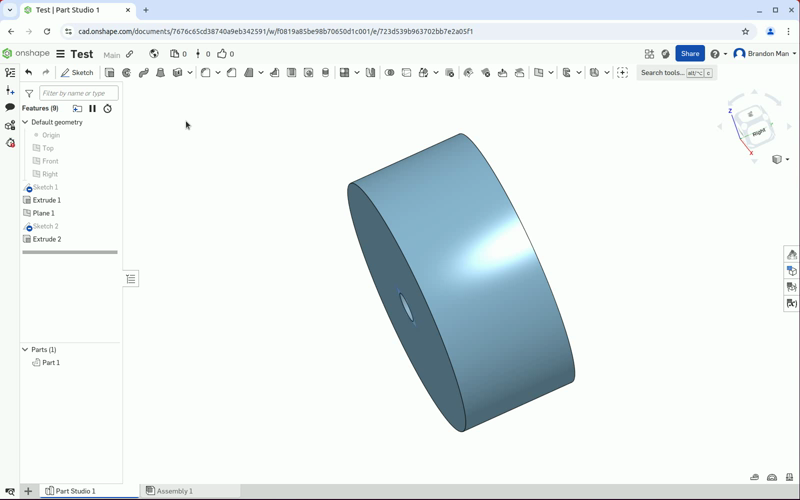
key(right, 2)
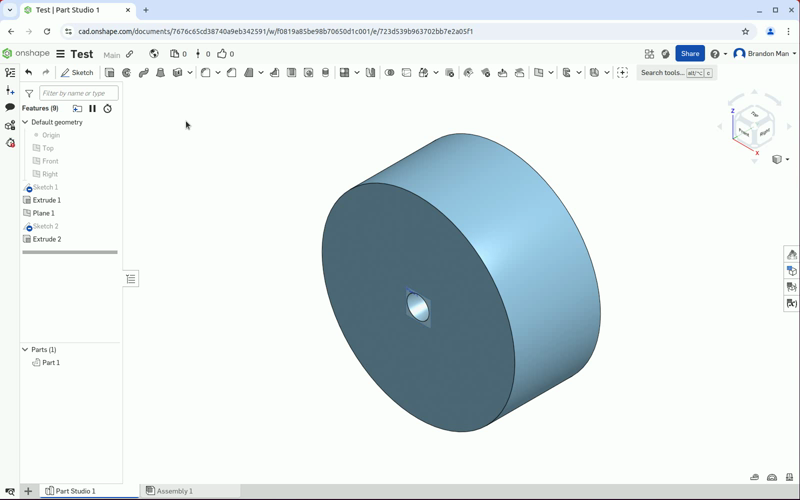
mouse_move(73, 189)
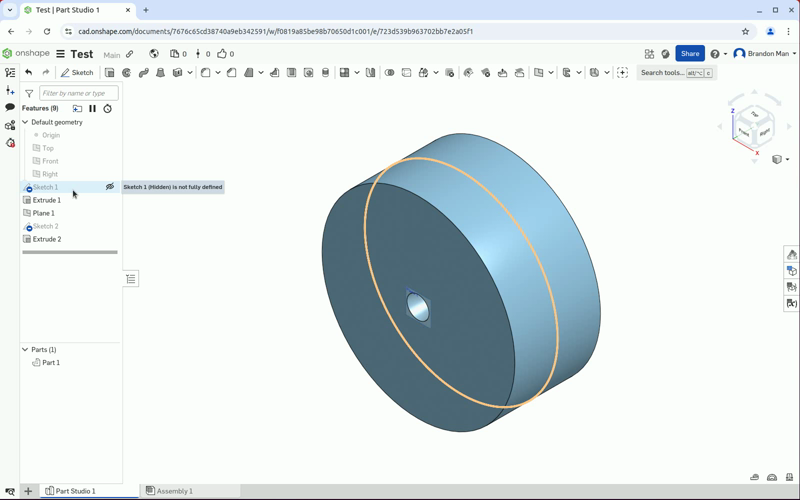
click(73, 189)